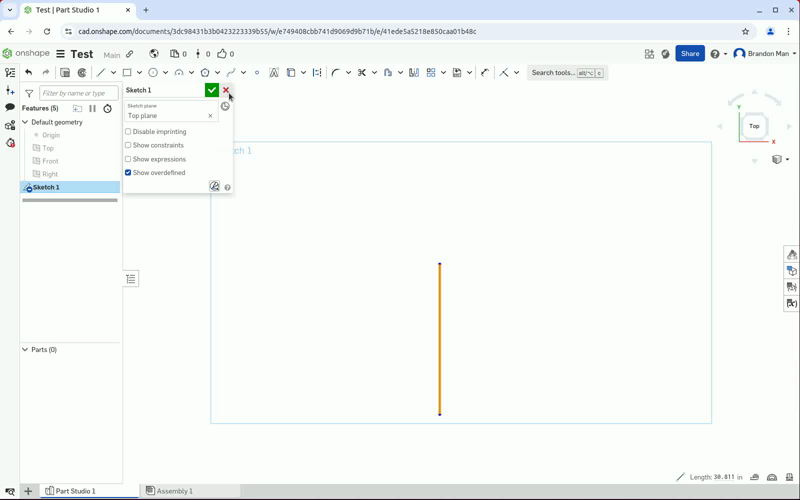
key(shift+h)
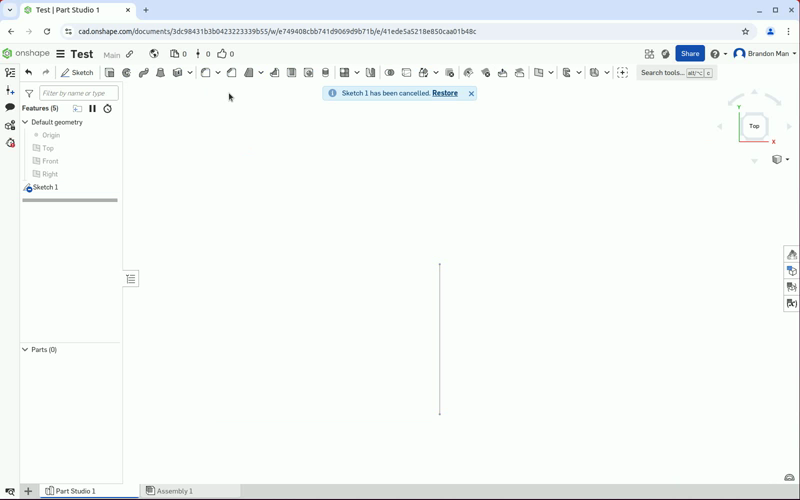
key(shift+s)
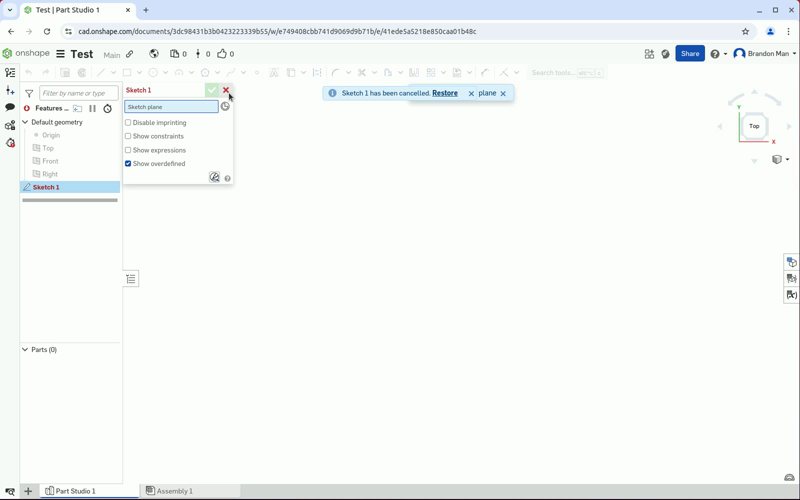
mouse_move(73, 150)
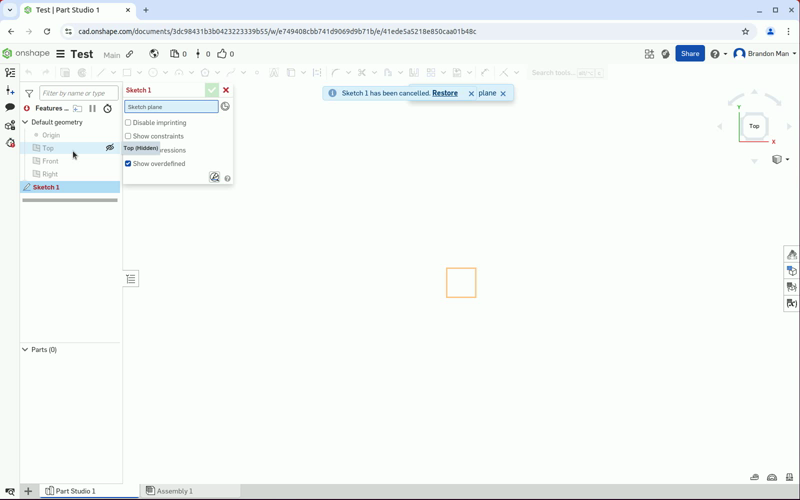
click(73, 150)
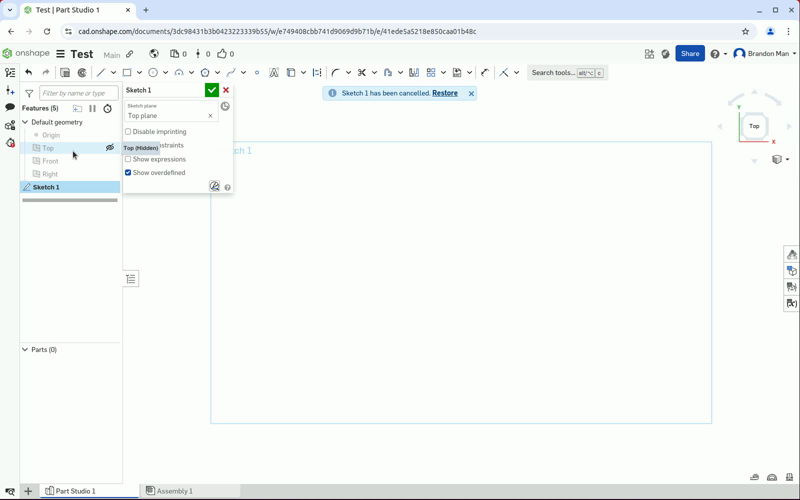
mouse_move(73, 352)
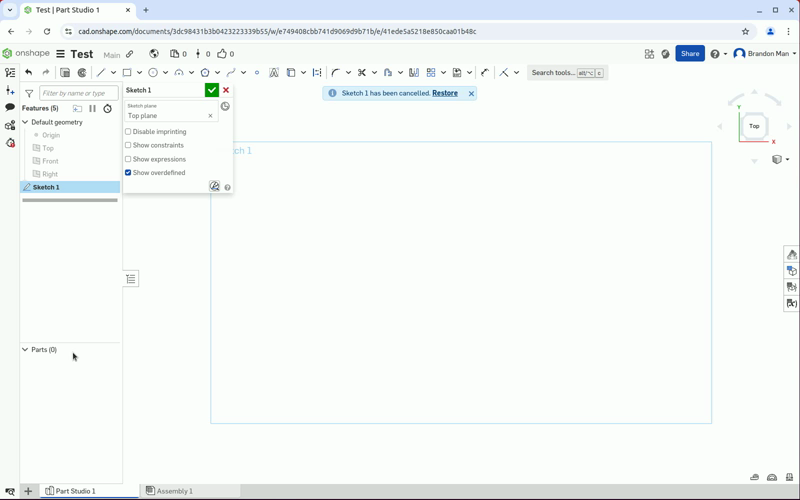
key(y)
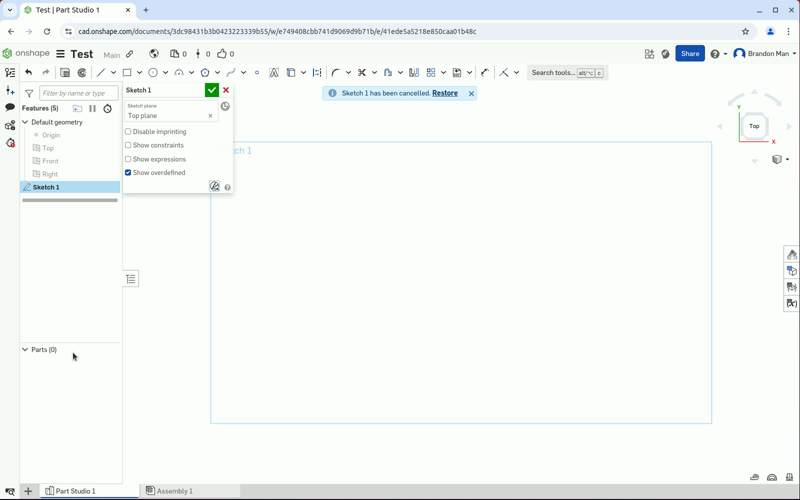
key(l)
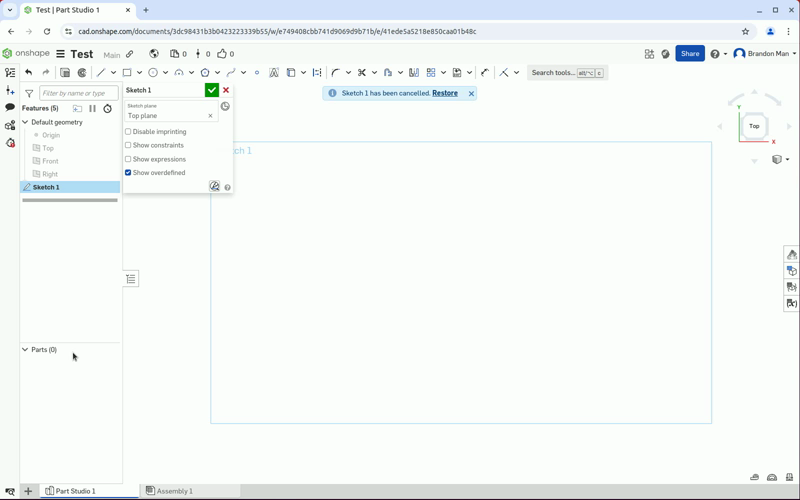
key_down(shift)
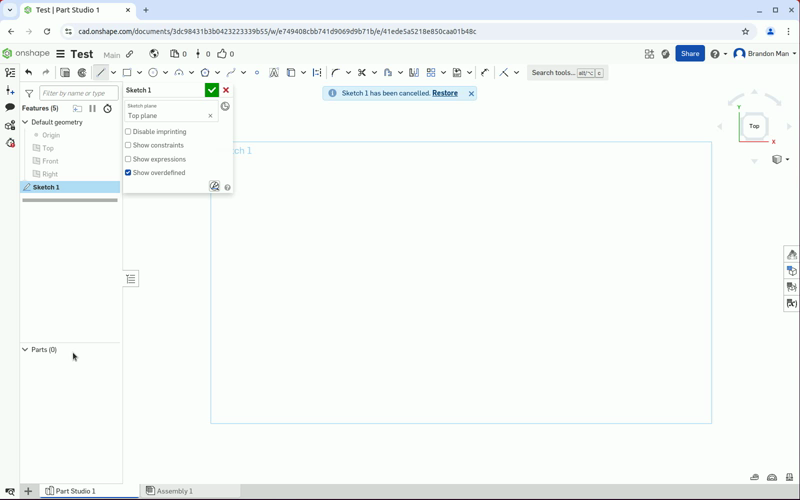
mouse_move(348, 359)
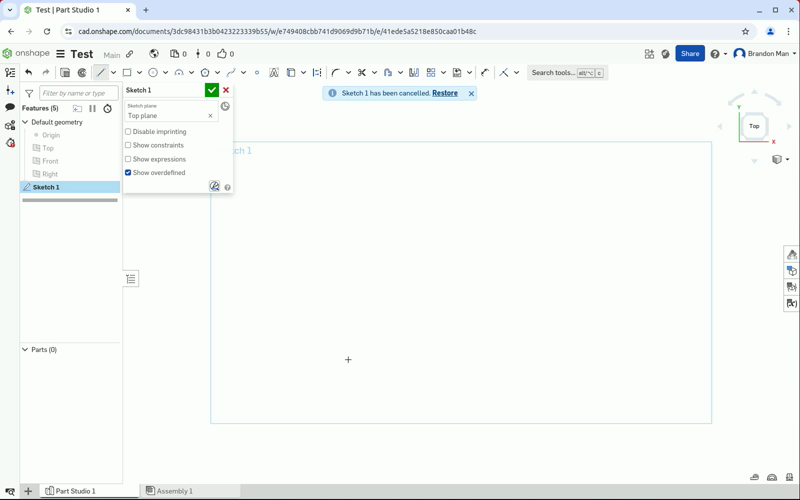
click(348, 359)
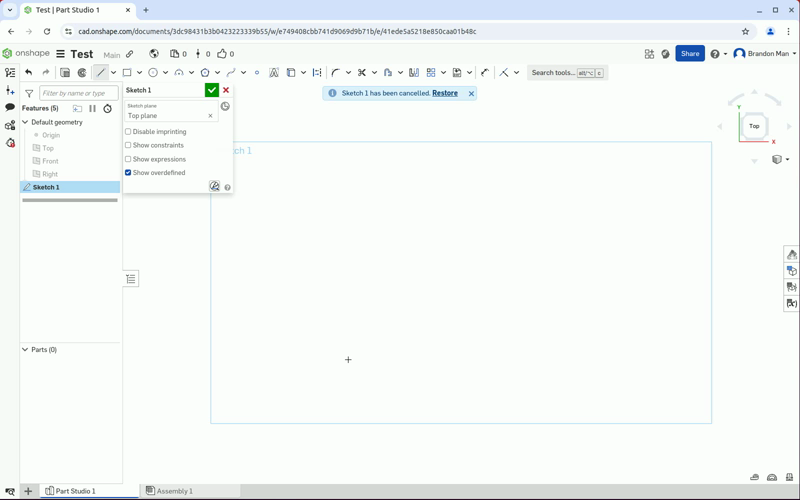
key_up(shift)
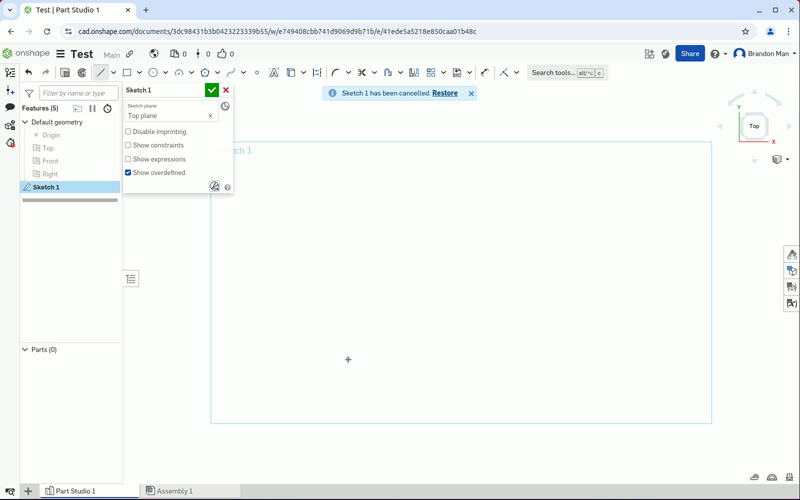
key_down(shift)
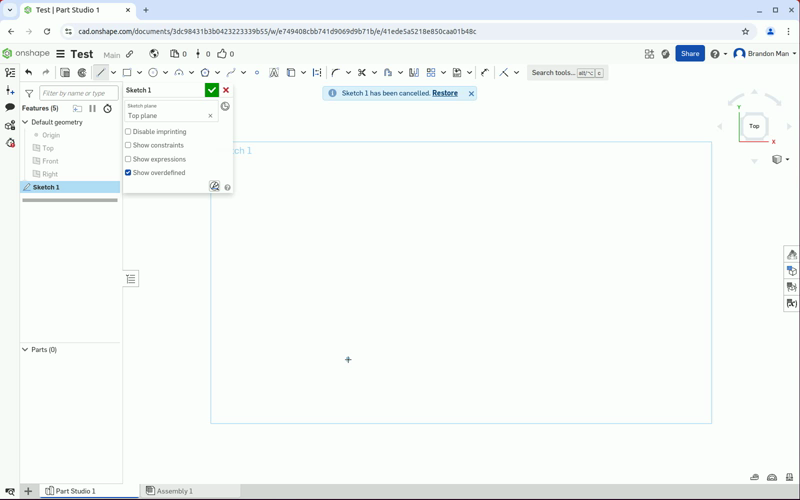
mouse_move(572, 359)
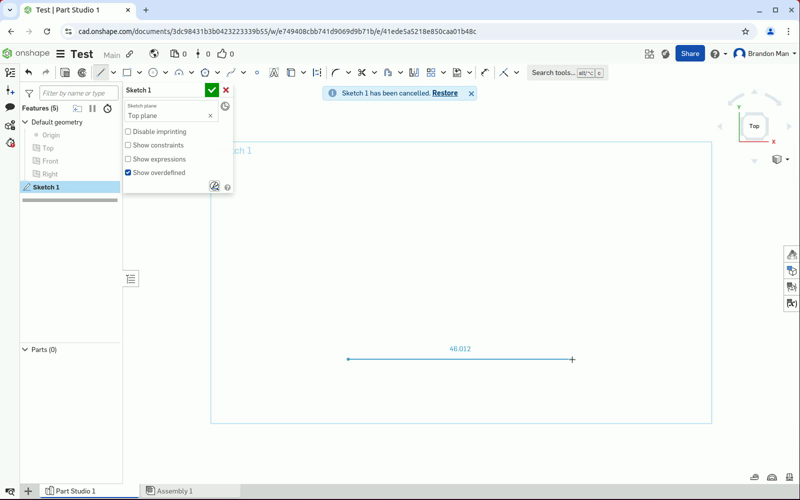
click(572, 359)
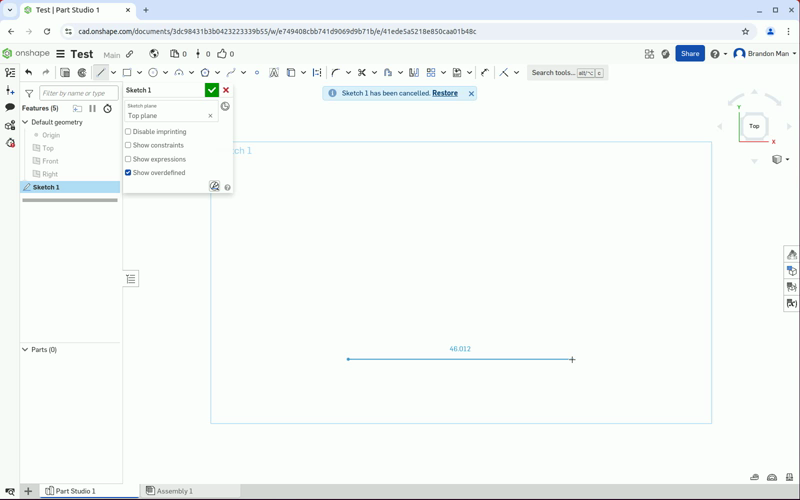
key_up(shift)
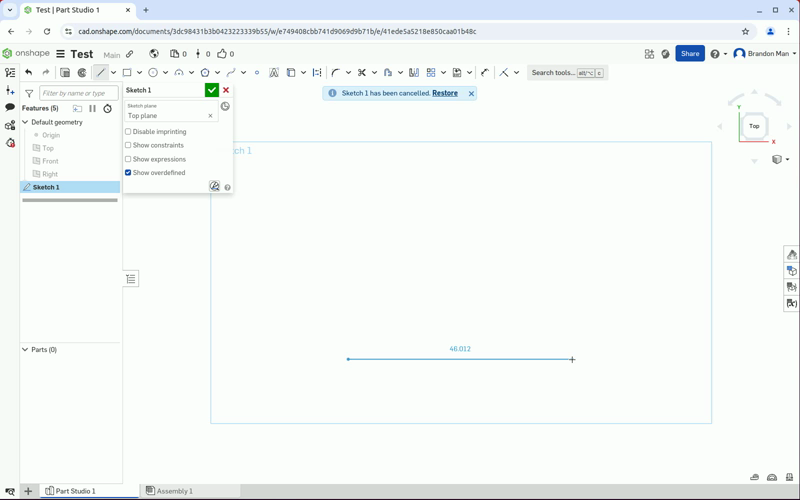
key_down(shift)
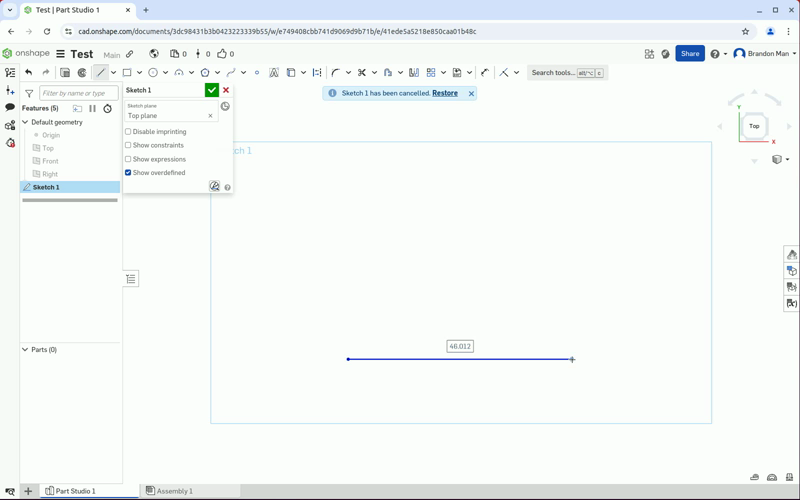
mouse_move(572, 208)
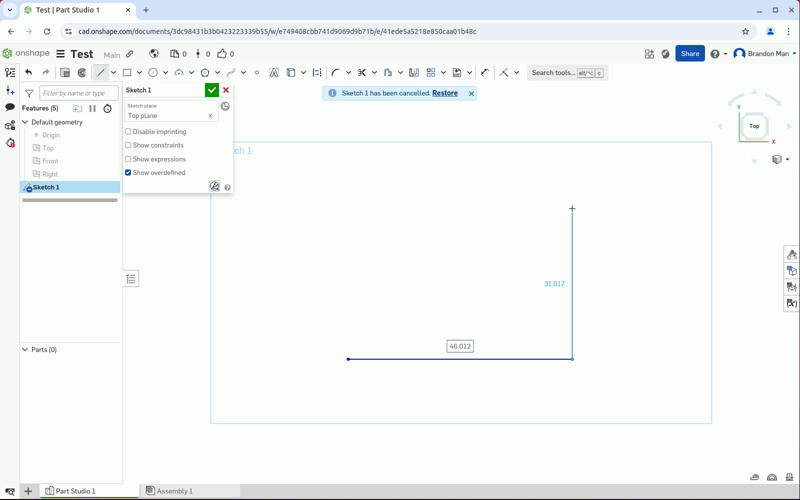
click(572, 208)
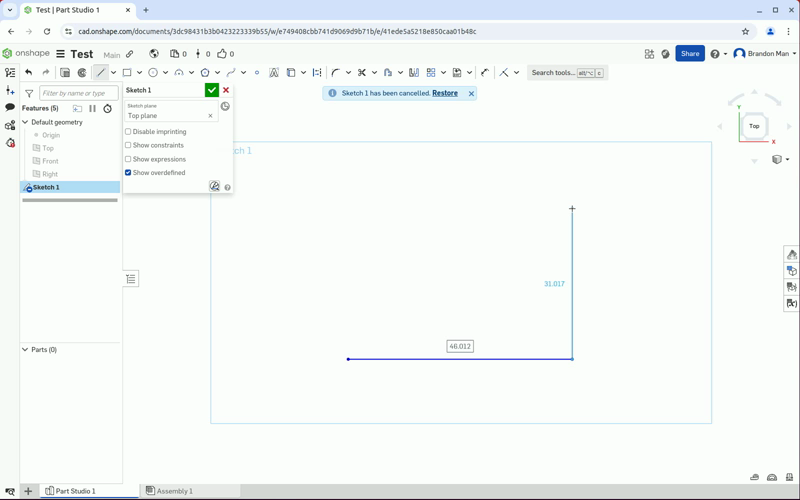
key_up(shift)
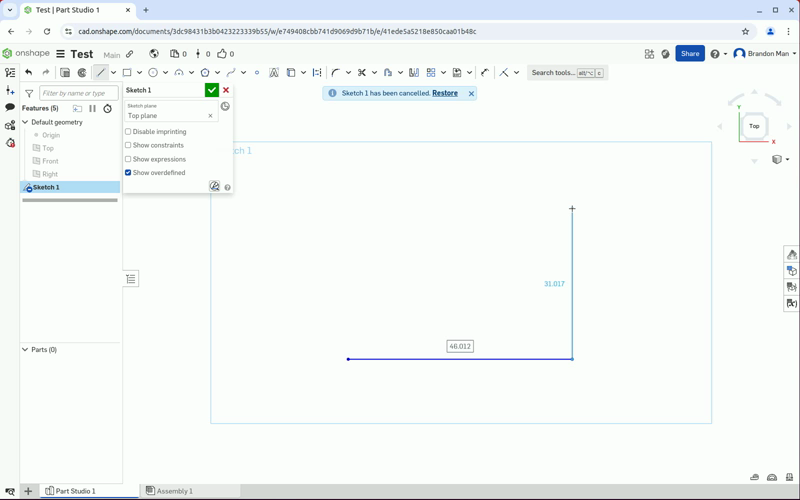
key_down(shift)
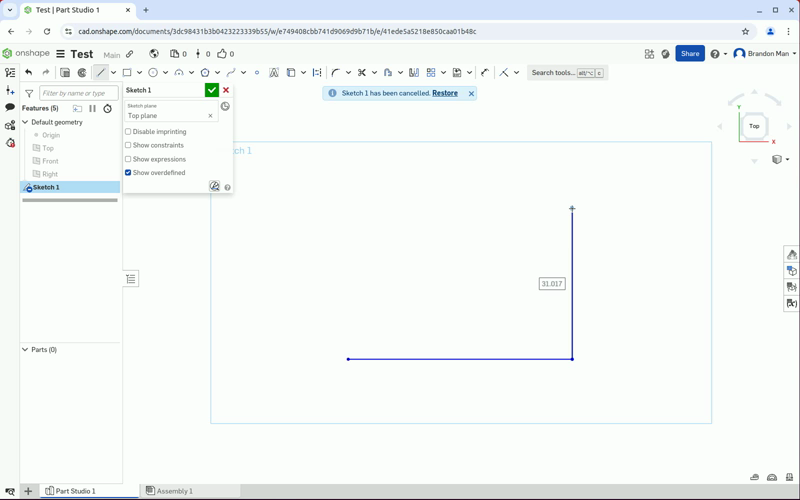
mouse_move(348, 208)
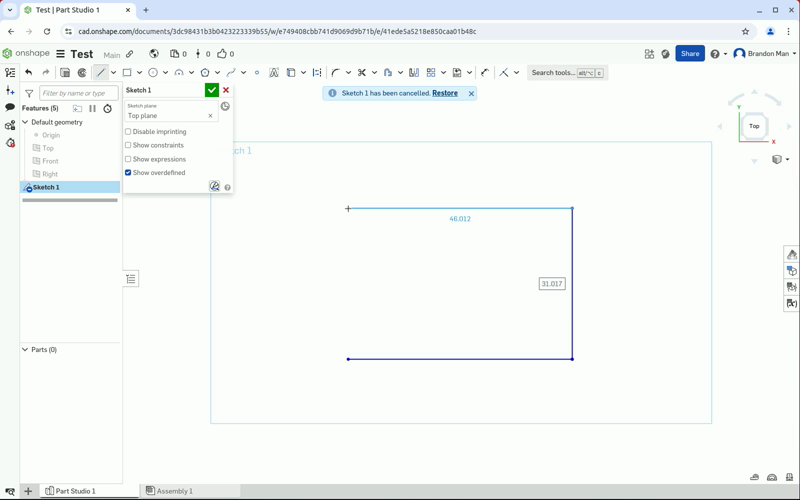
click(348, 208)
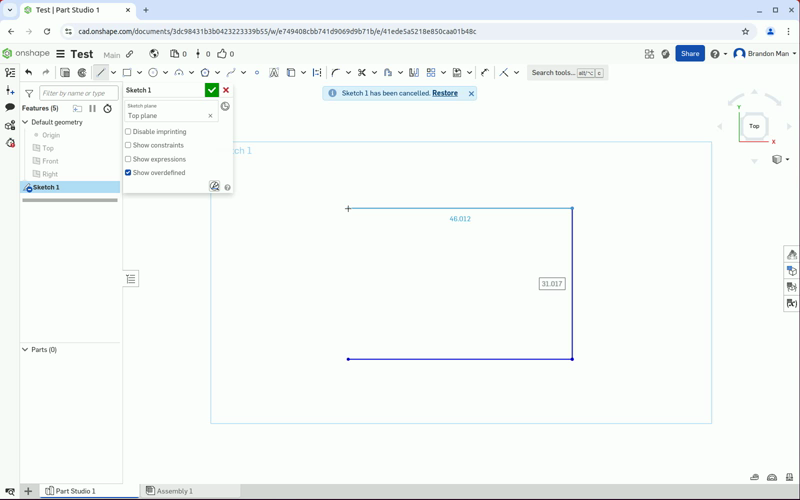
key_up(shift)
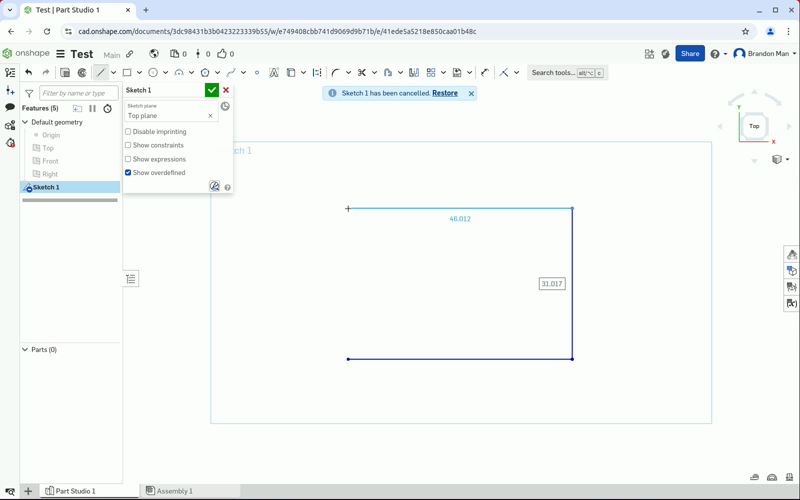
key_down(shift)
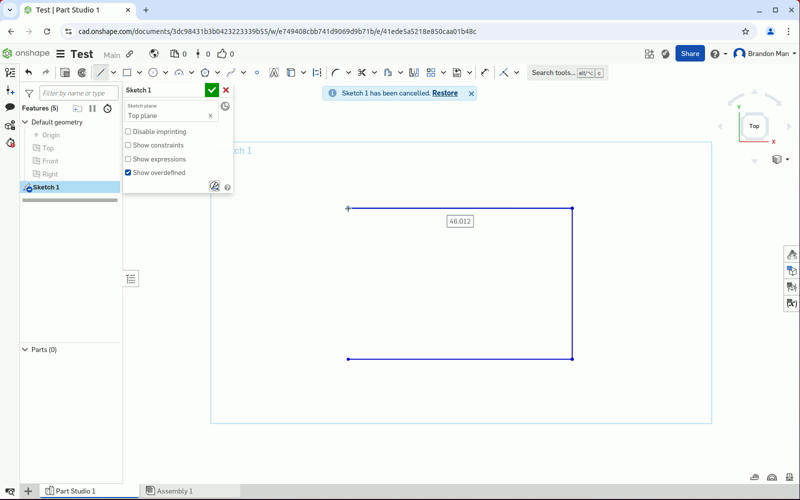
mouse_move(348, 359)
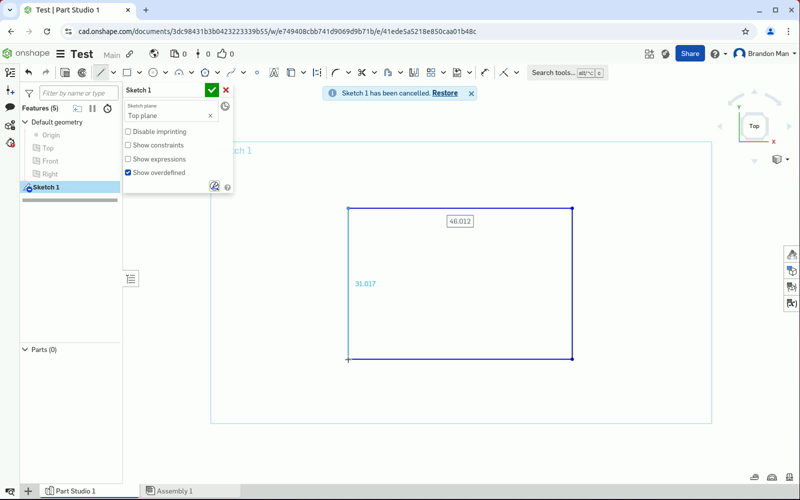
key_up(shift)
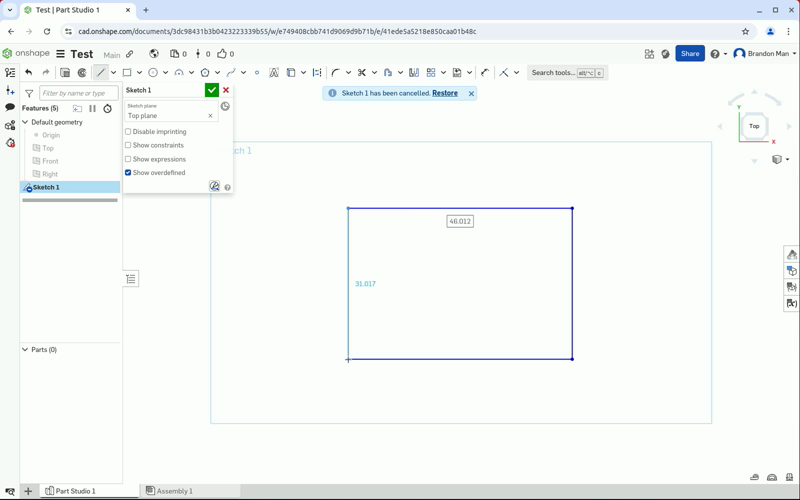
click(348, 359)
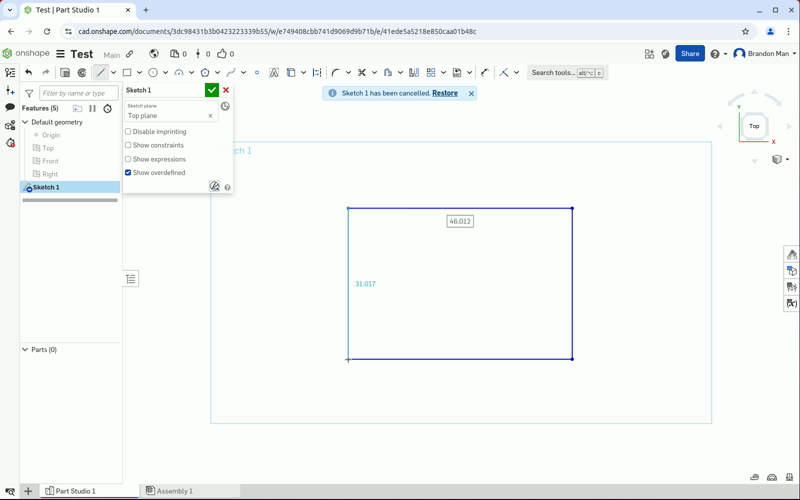
key(esc)
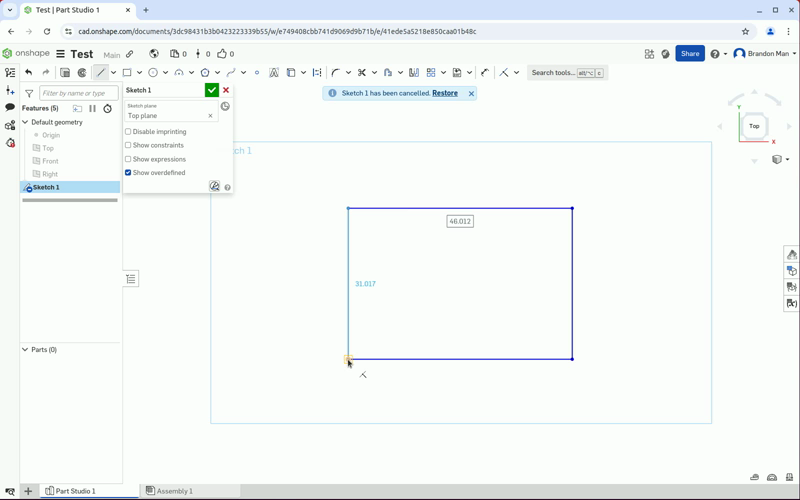
mouse_move(377, 312)
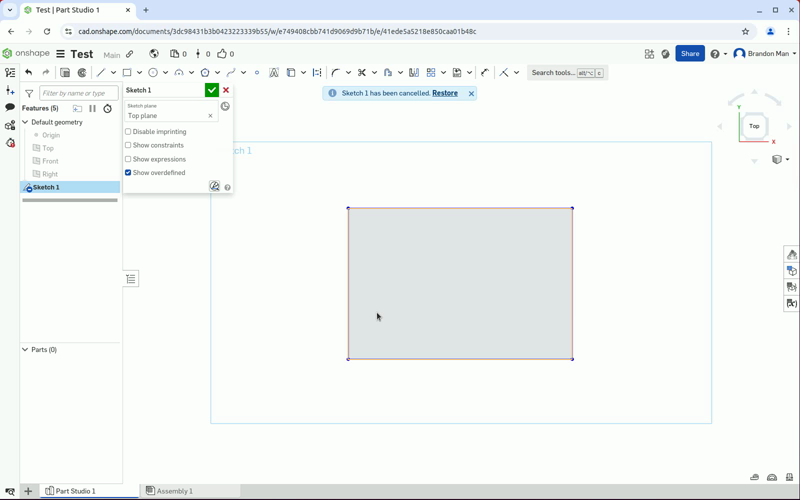
click(377, 312)
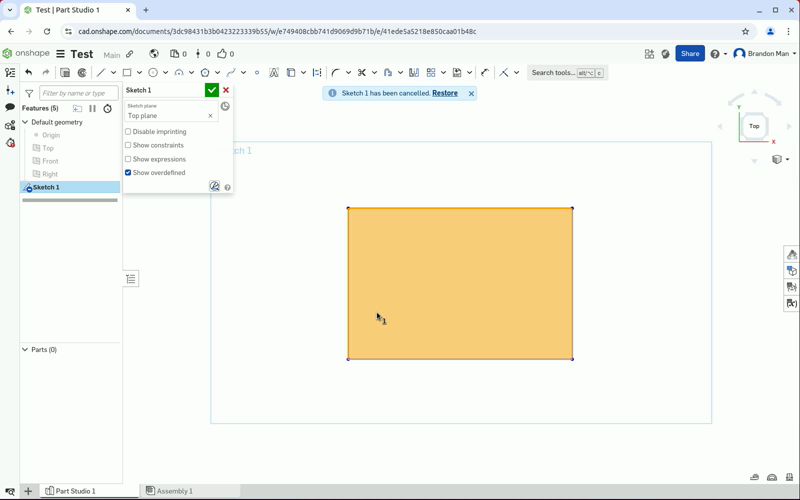
mouse_move(73, 352)
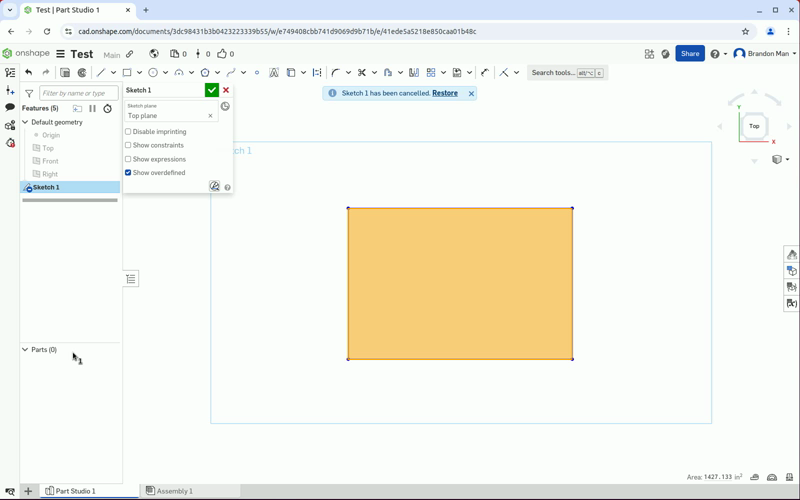
key(shift+y)
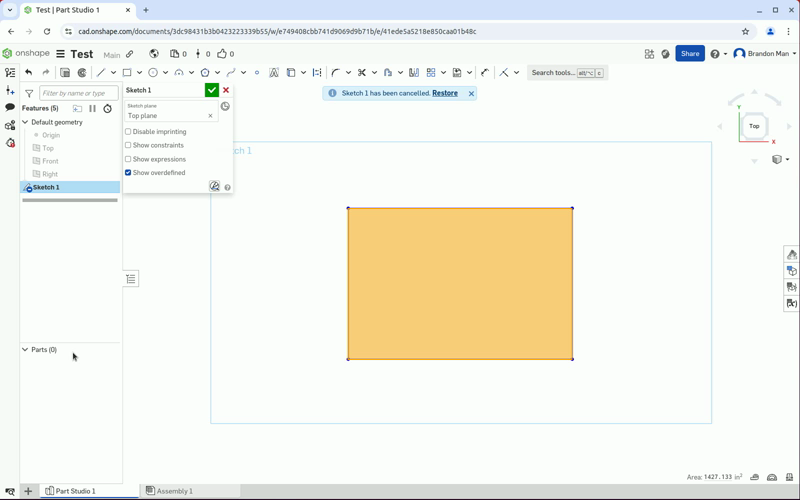
key(shift+e)
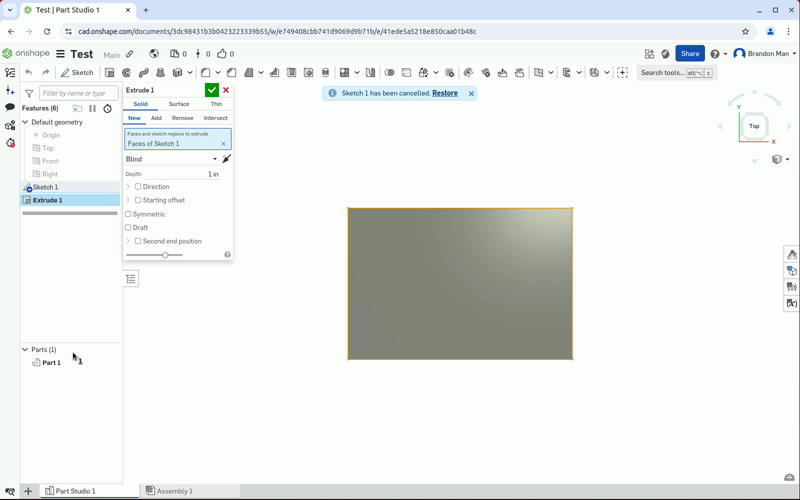
mouse_move(143, 106)
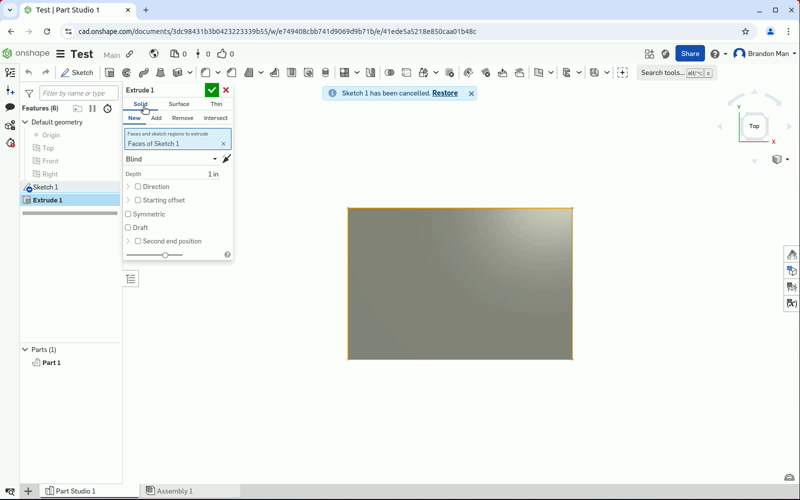
click(143, 106)
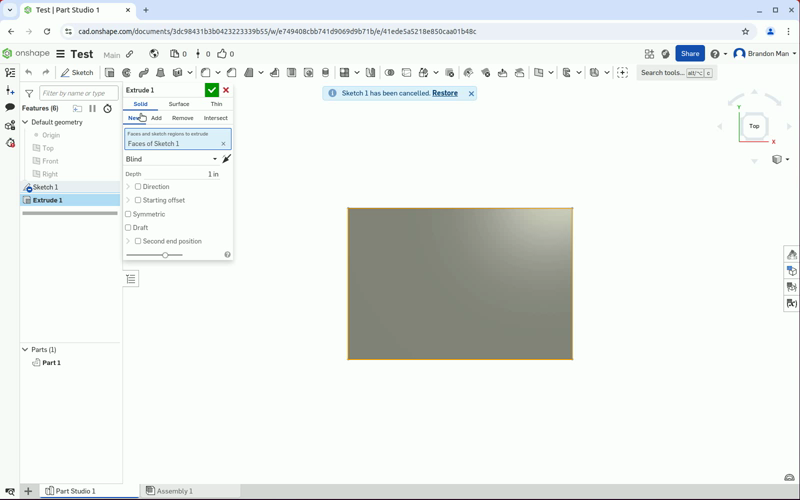
mouse_move(137, 120)
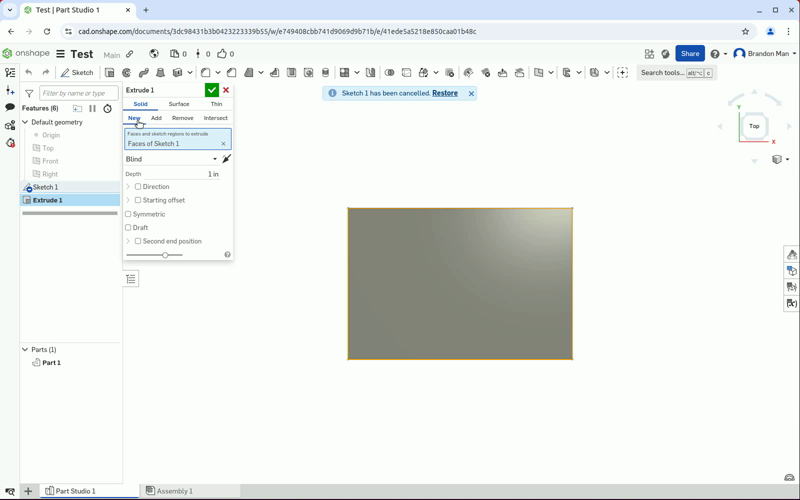
click(137, 120)
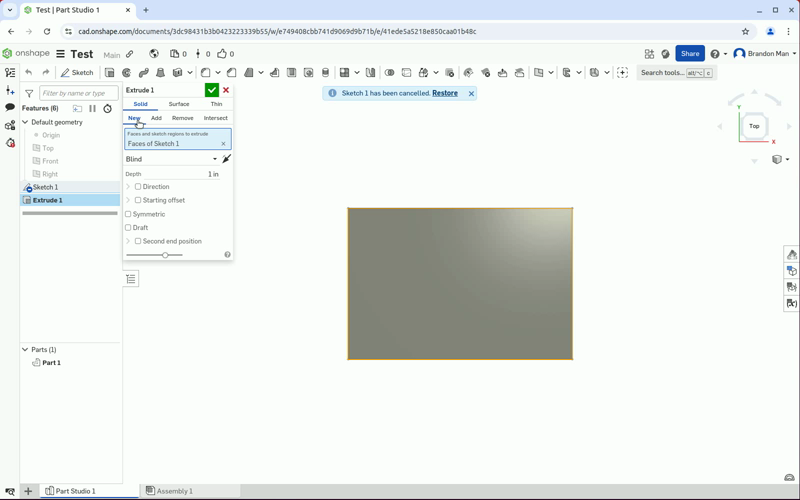
key(tab, 4)
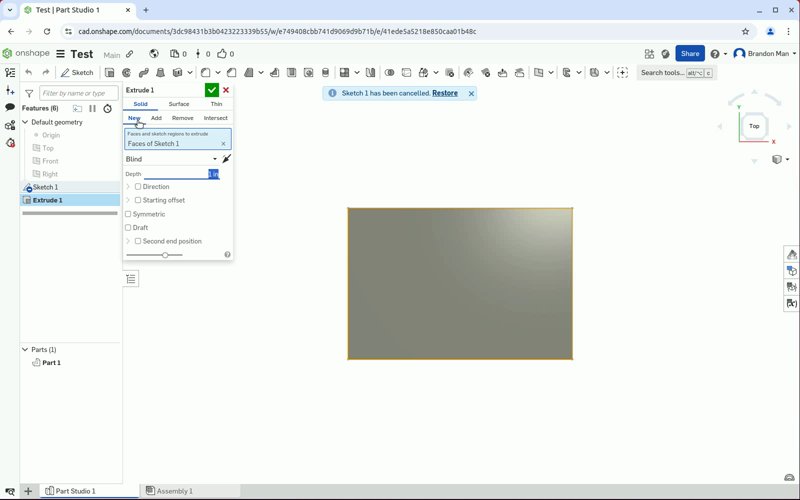
text(0.963)
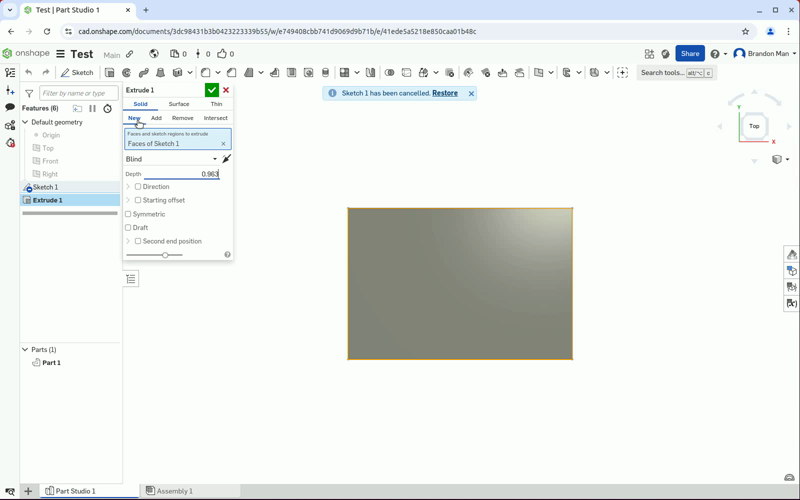
key(enter)
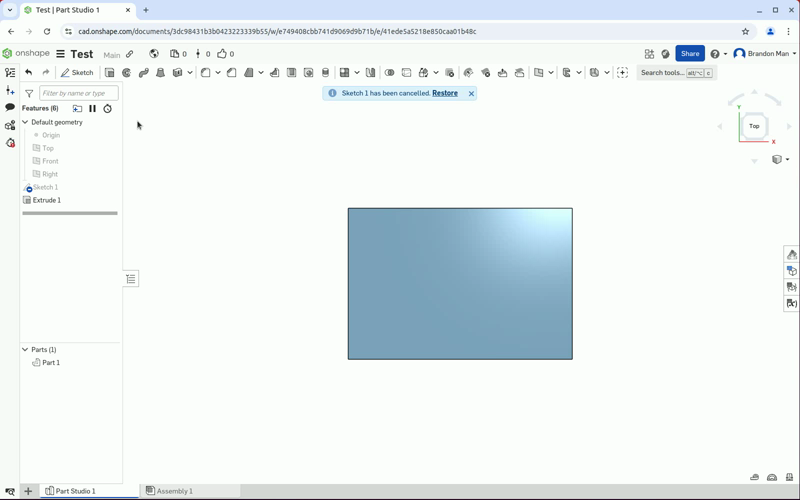
key(shift+h)
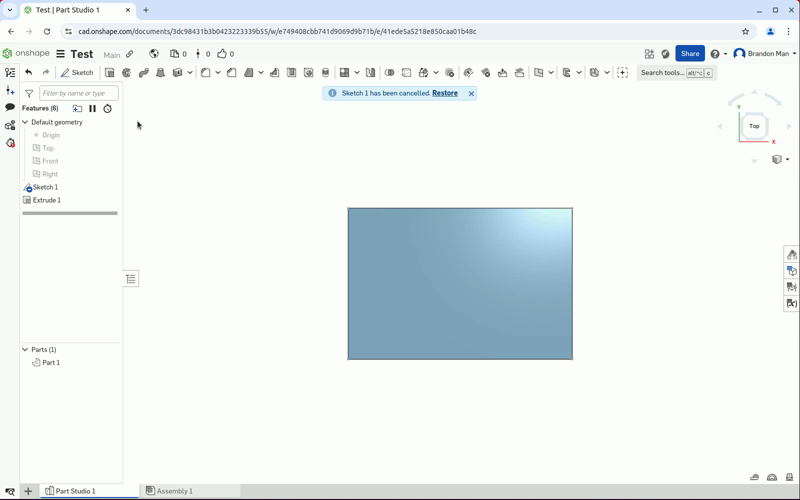
key(shift+h)
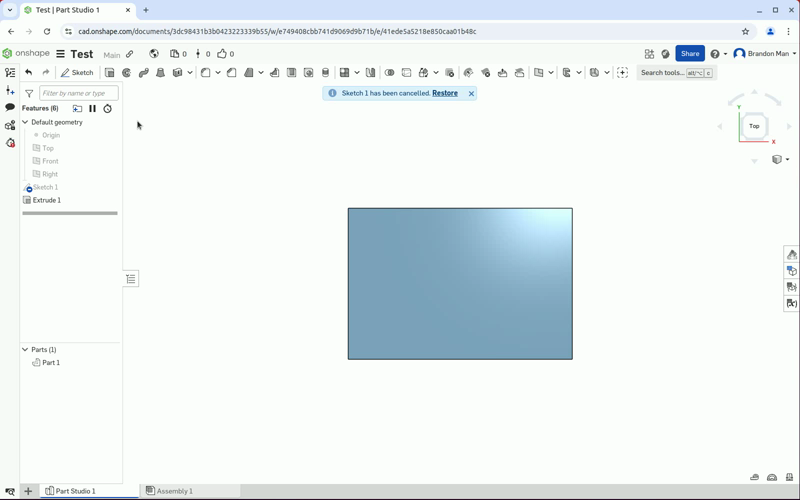
mouse_move(73, 189)
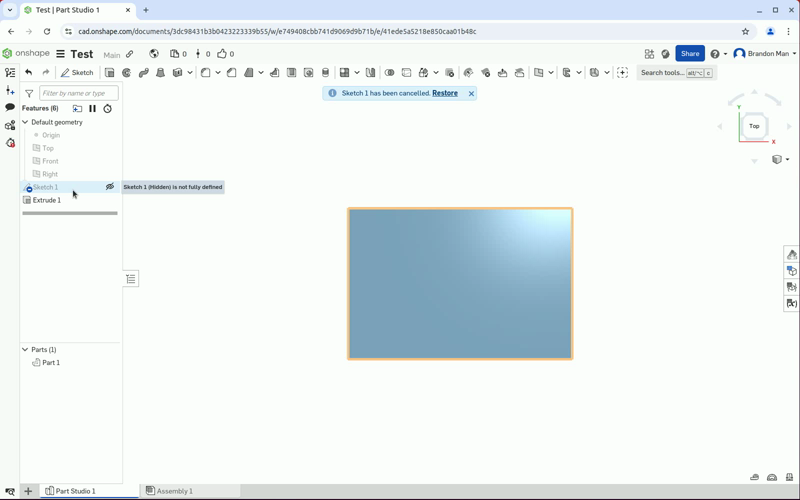
click(73, 189)
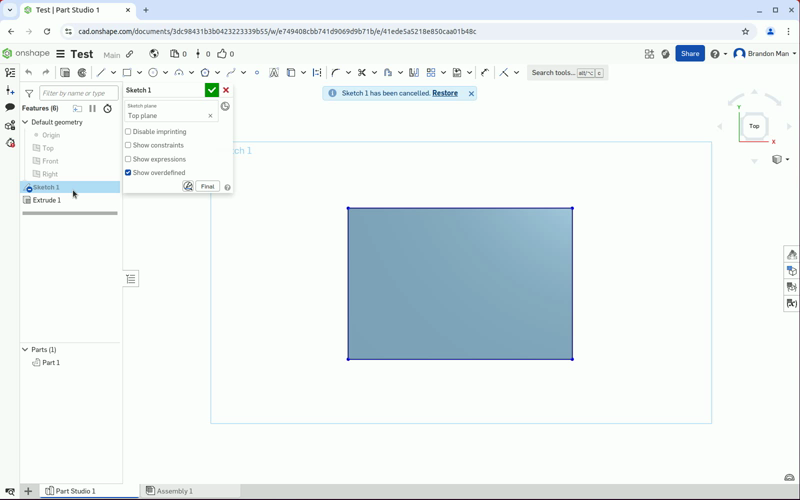
mouse_move(229, 92)
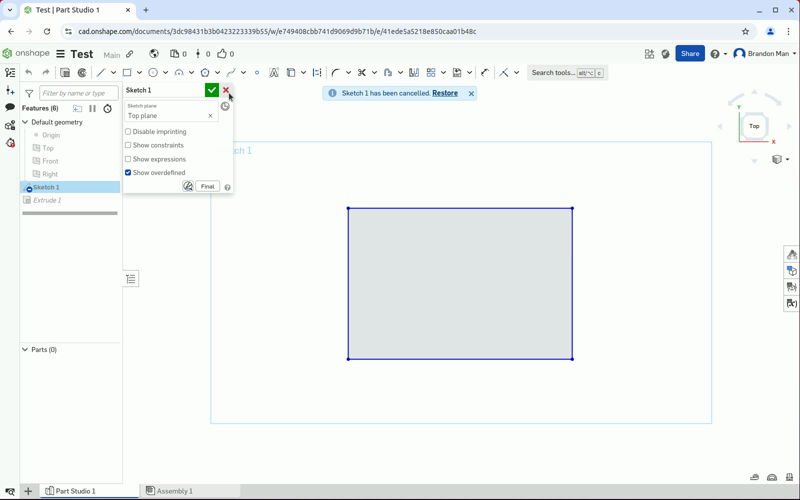
click(229, 92)
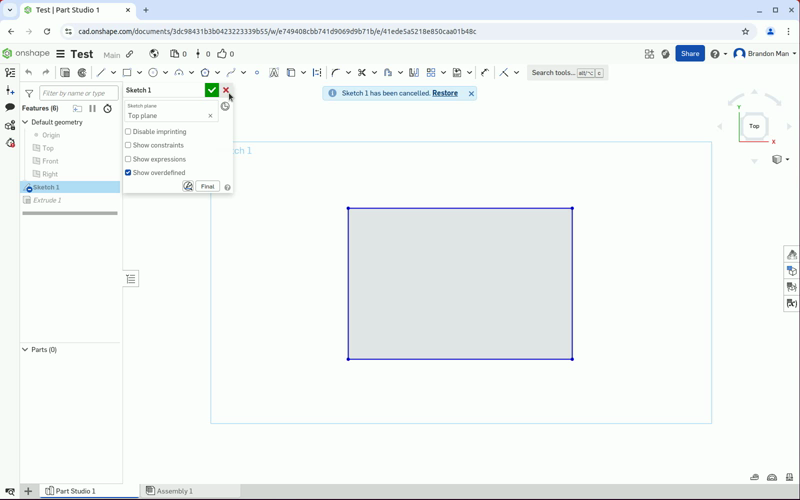
key(shift+s)
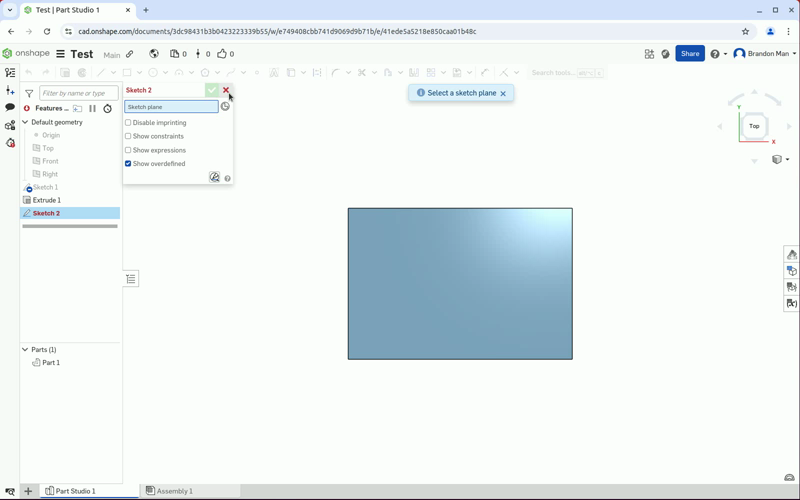
mouse_move(73, 150)
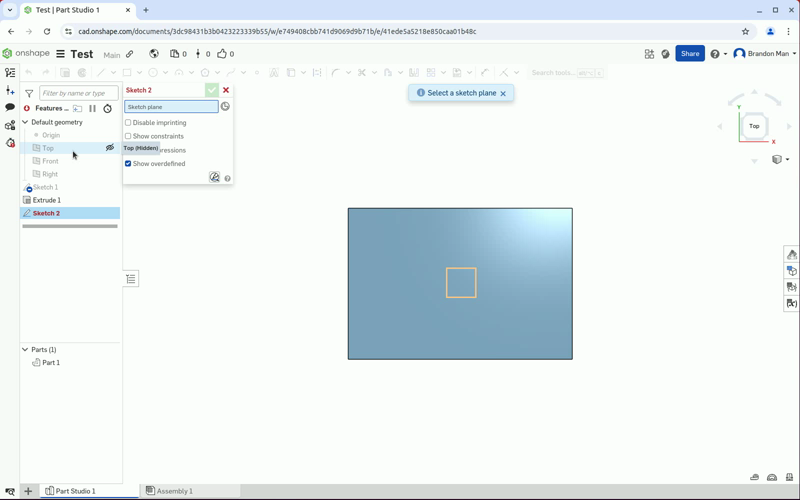
click(73, 150)
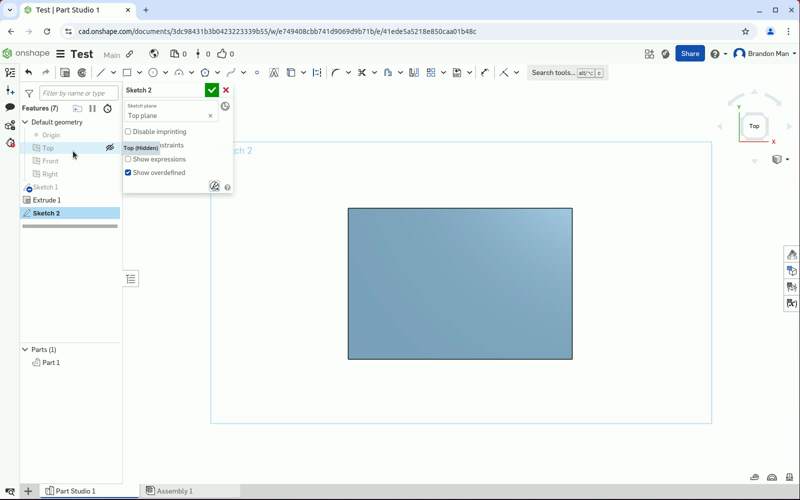
mouse_move(73, 352)
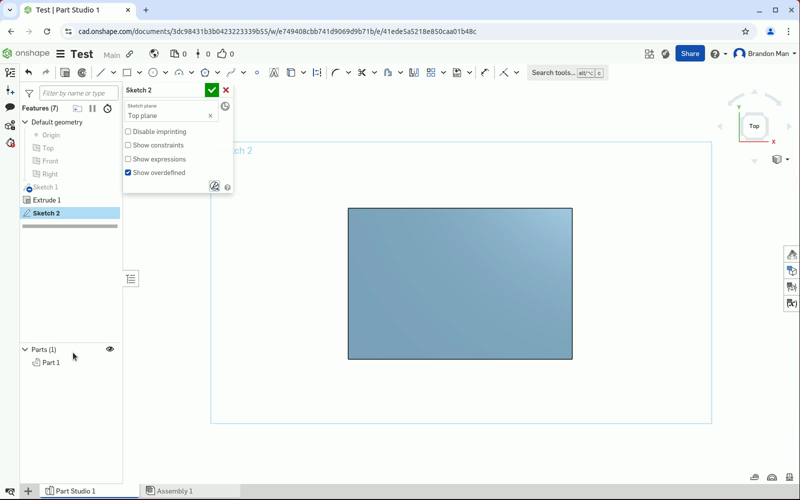
key(y)
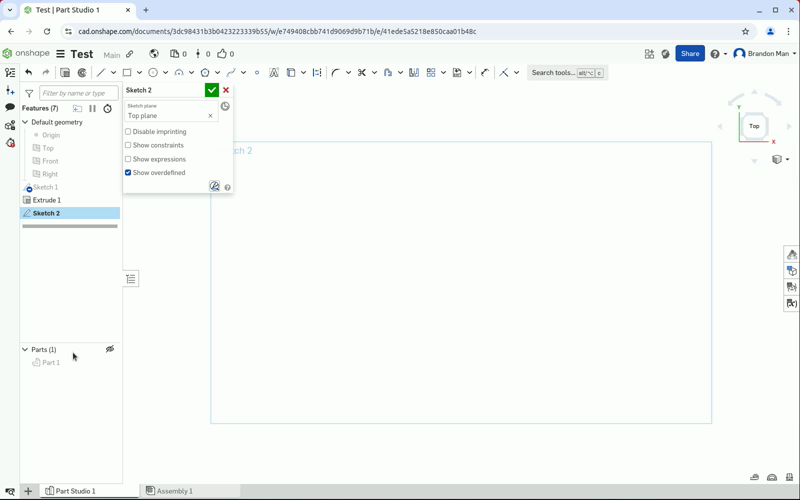
key(l)
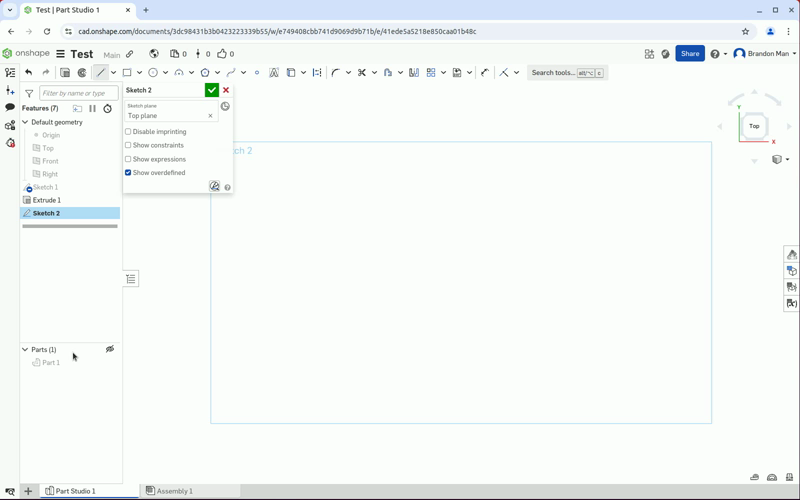
key_down(shift)
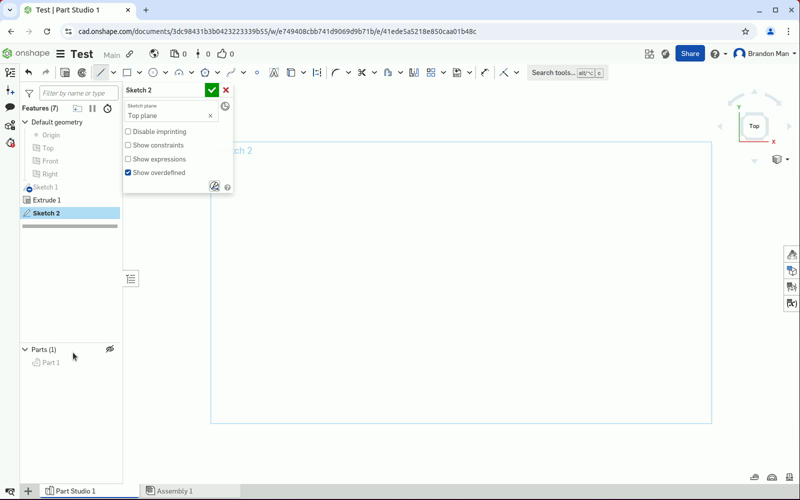
mouse_move(356, 351)
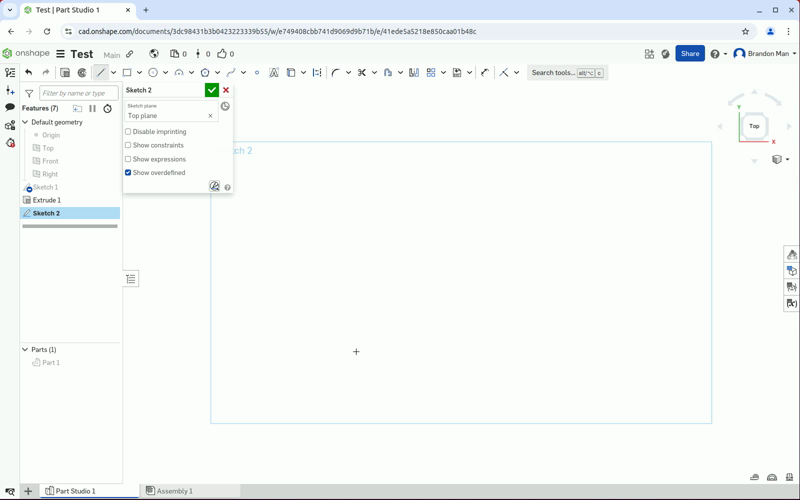
click(356, 351)
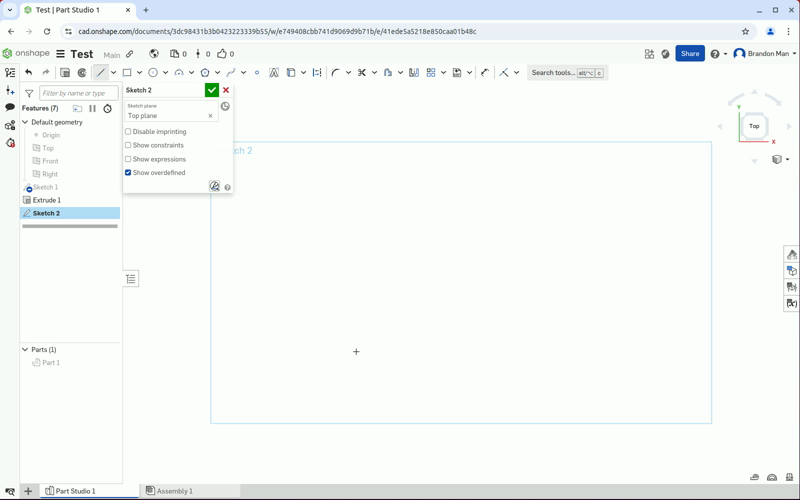
key_up(shift)
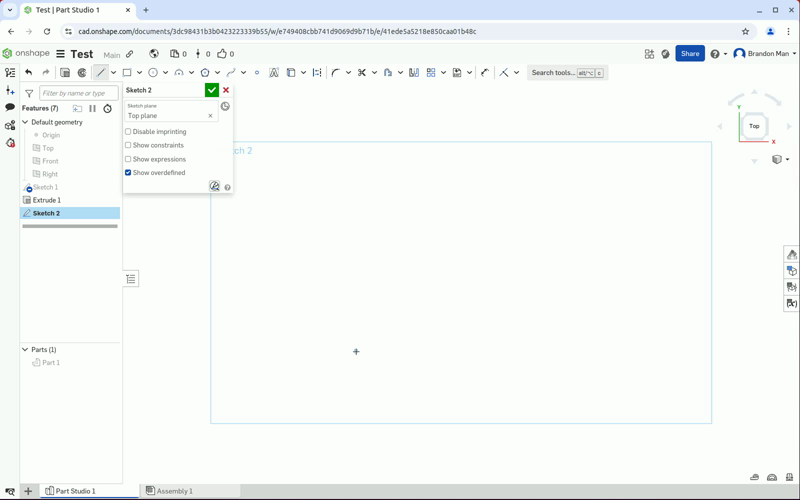
key_down(shift)
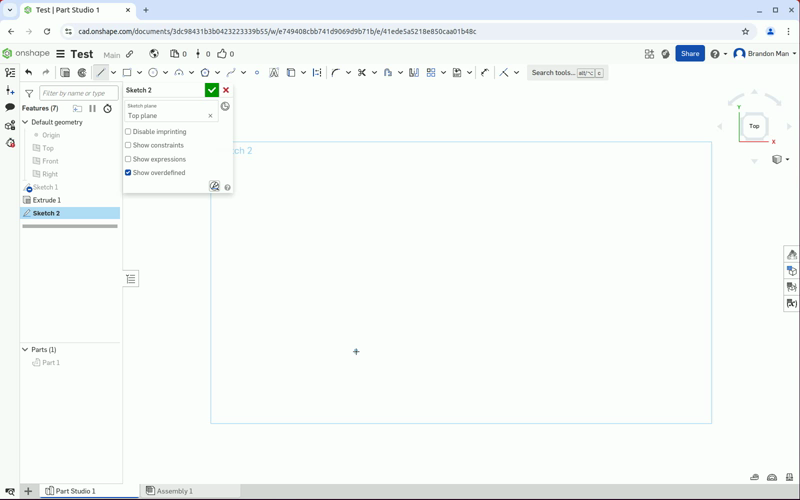
mouse_move(565, 351)
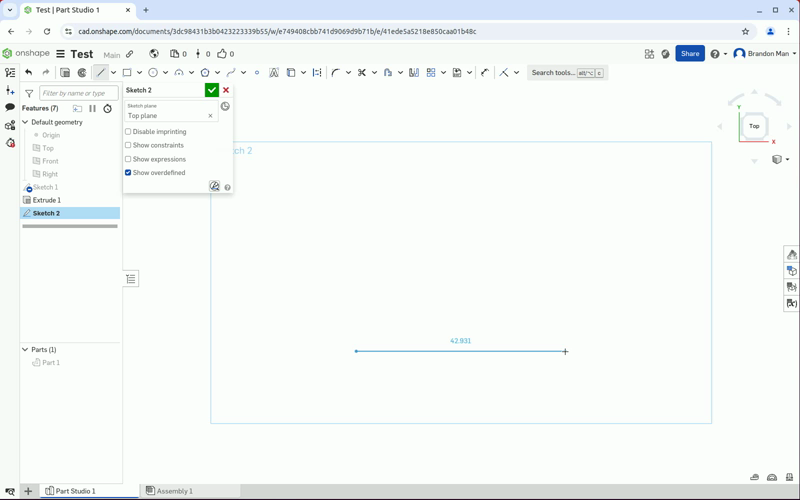
click(565, 351)
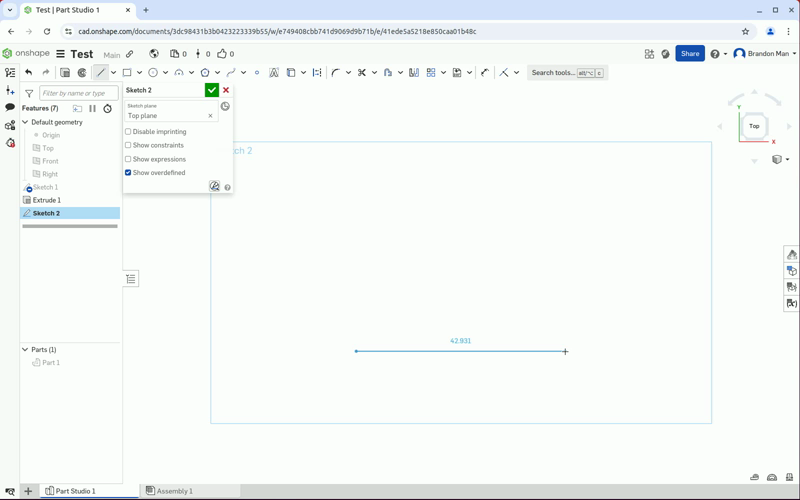
key_up(shift)
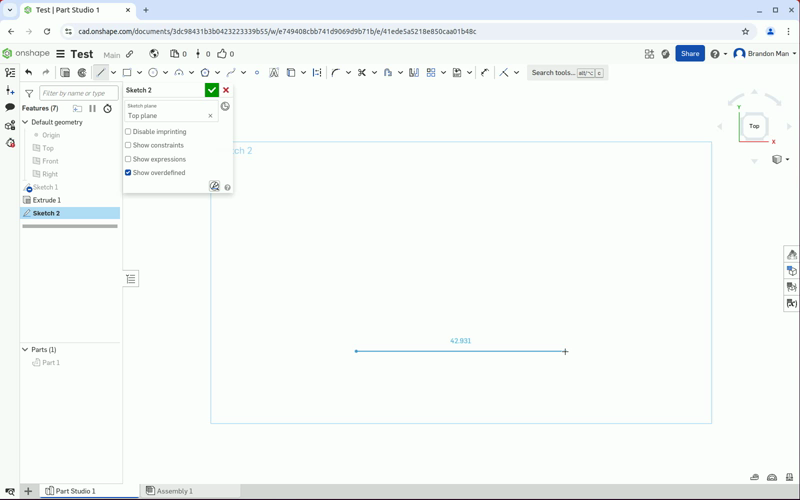
key_down(shift)
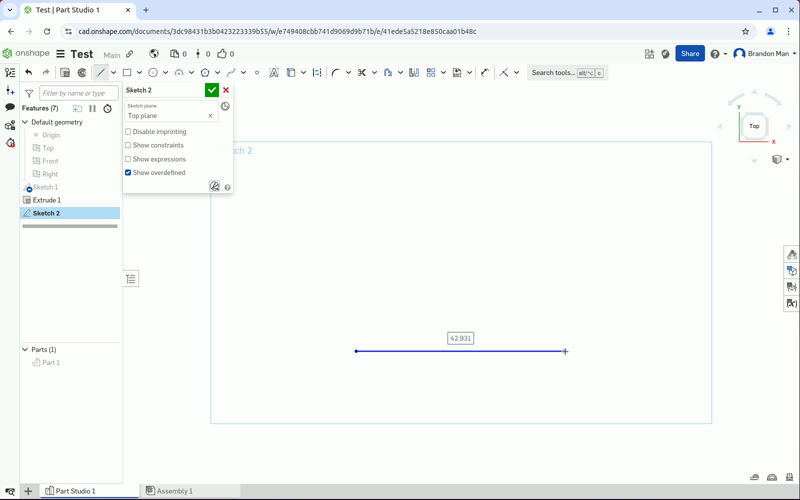
mouse_move(565, 214)
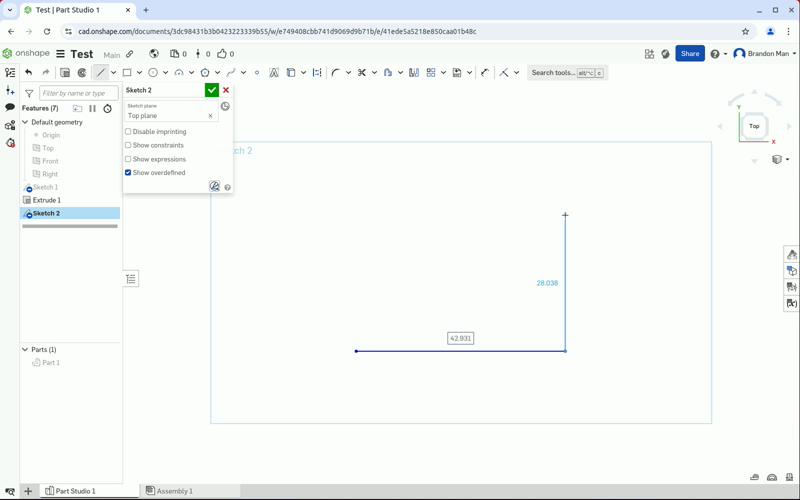
click(565, 214)
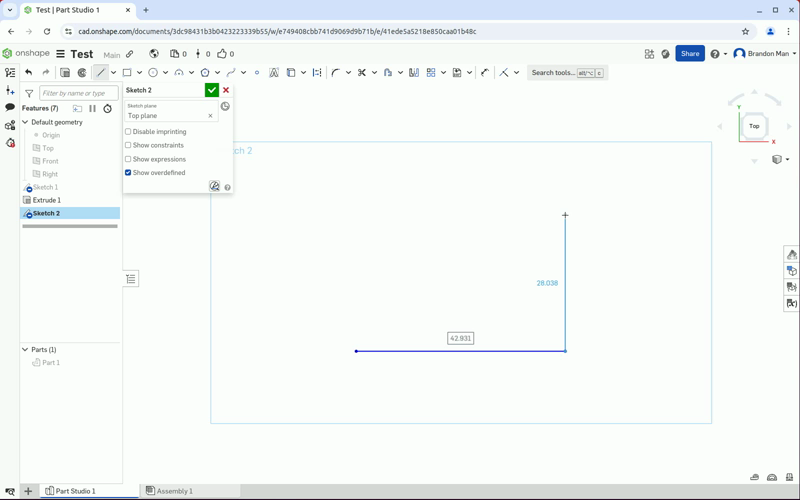
key_up(shift)
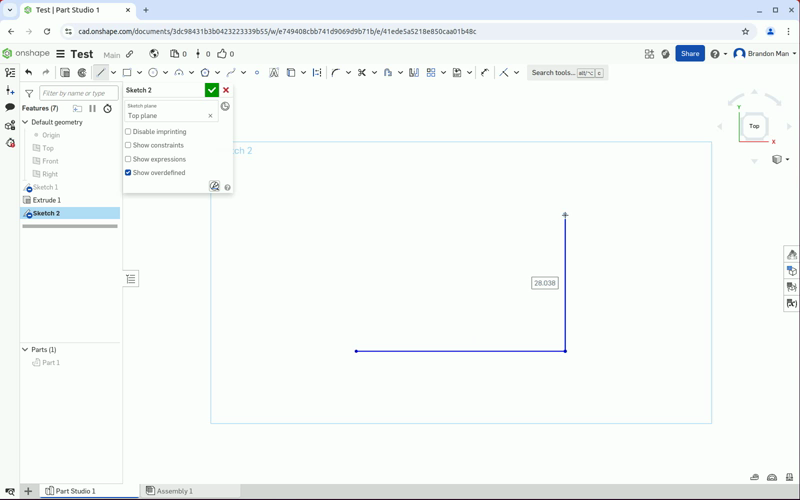
key_down(shift)
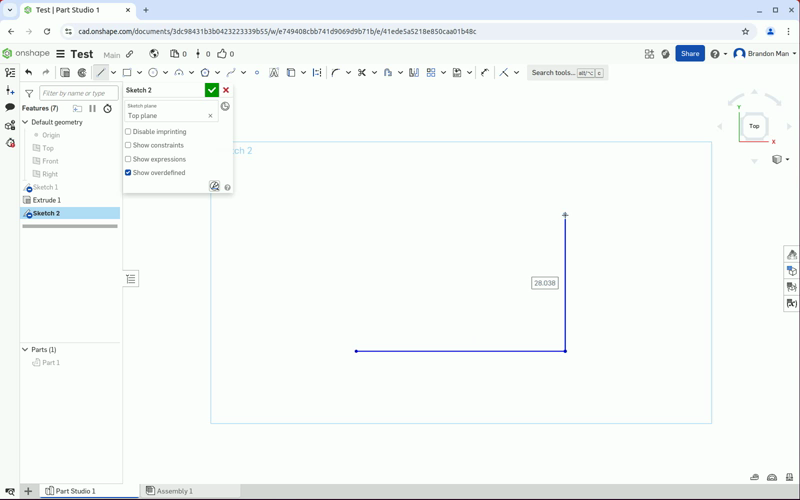
mouse_move(356, 214)
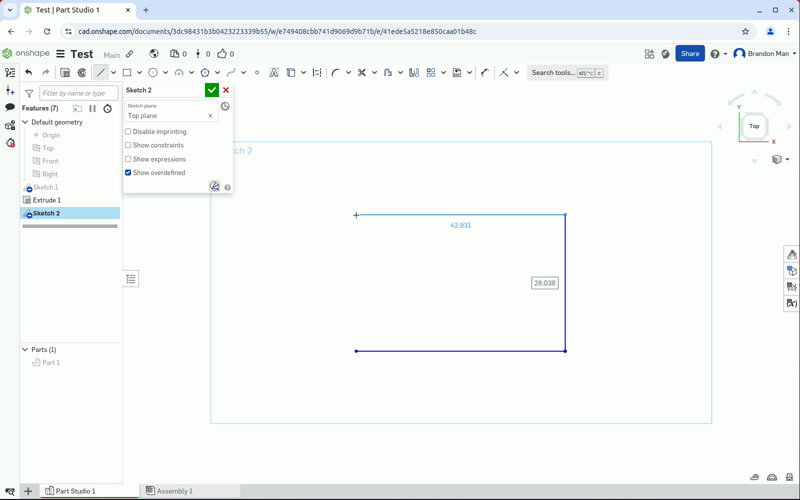
click(356, 214)
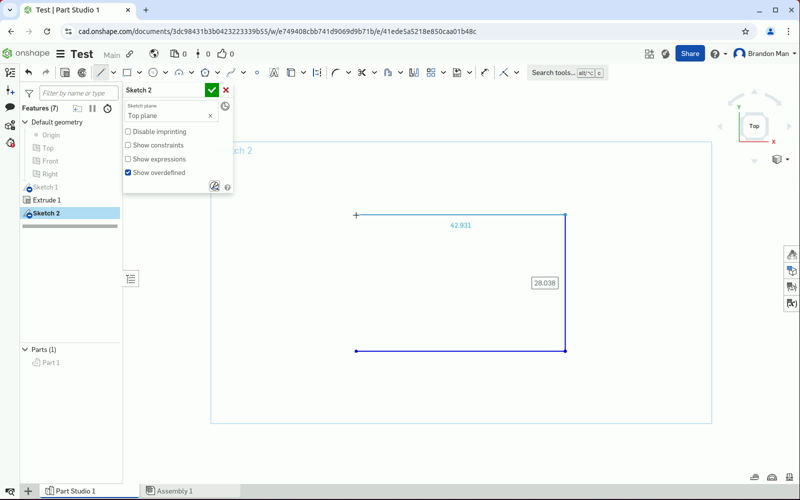
key_up(shift)
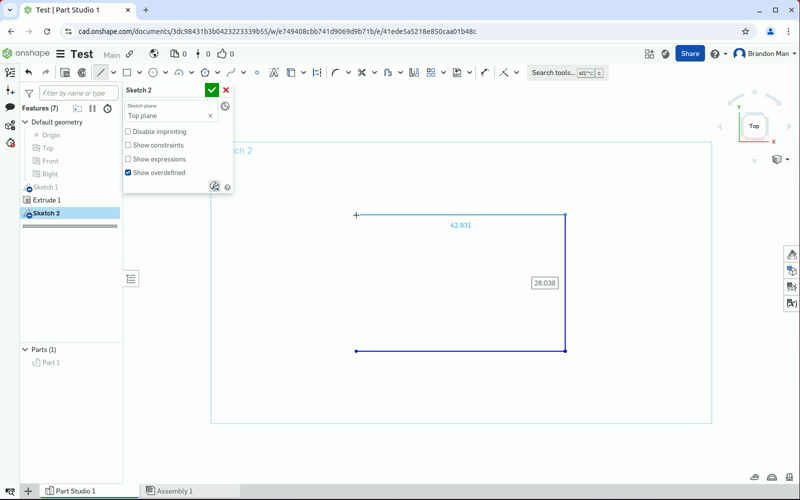
key_down(shift)
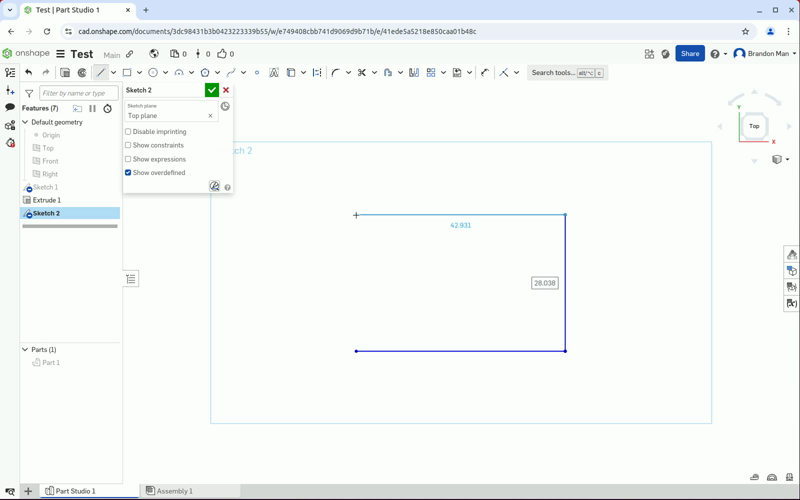
mouse_move(356, 351)
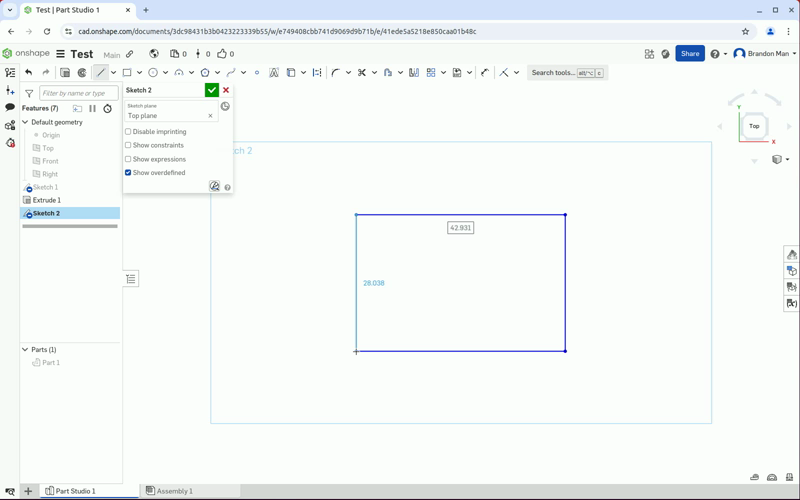
key_up(shift)
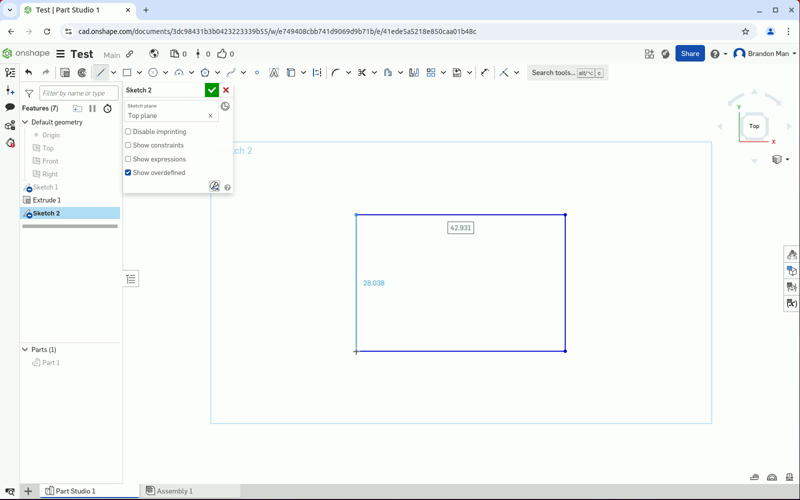
click(356, 351)
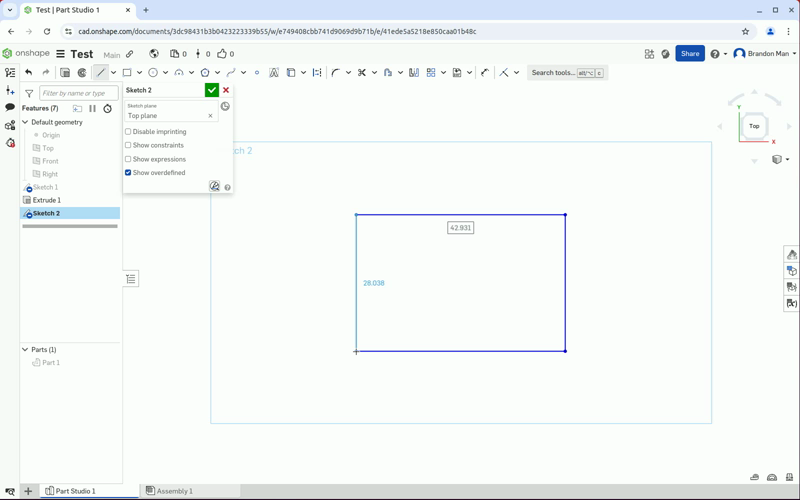
key(esc)
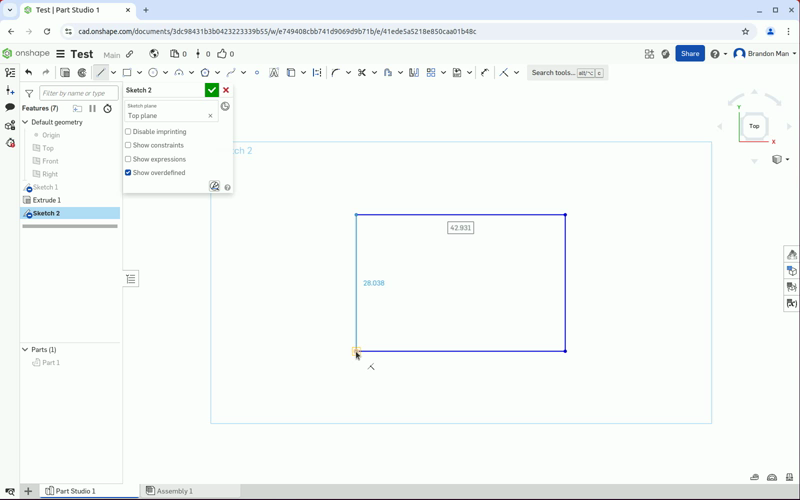
mouse_move(518, 267)
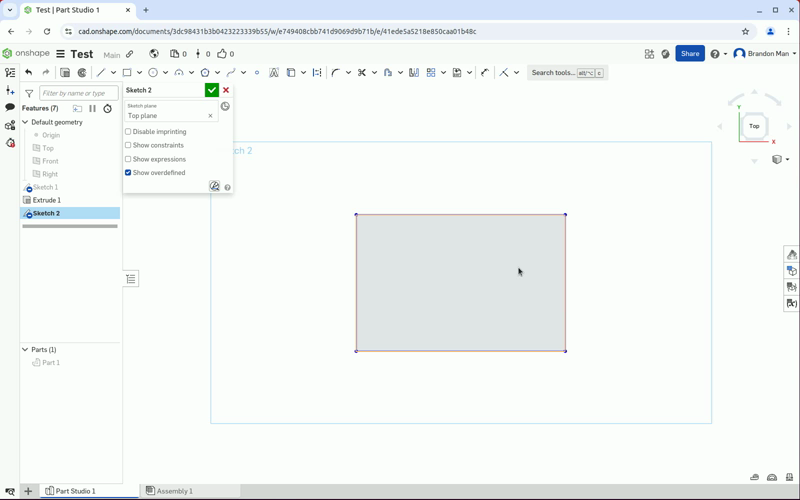
click(518, 267)
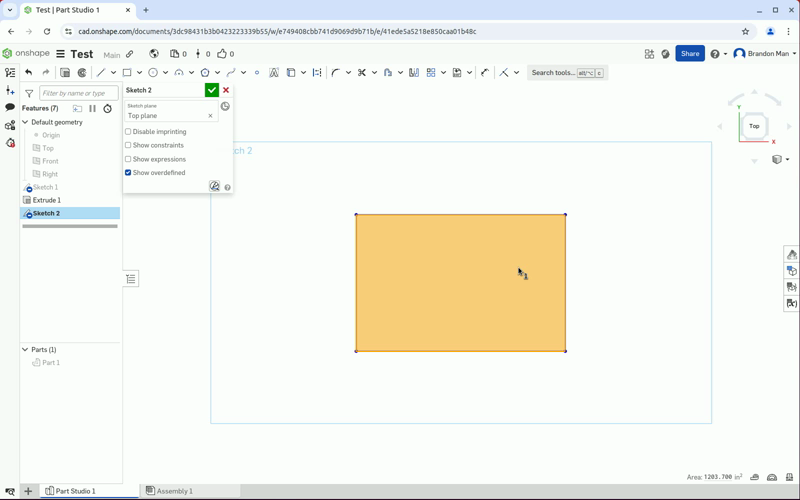
mouse_move(73, 352)
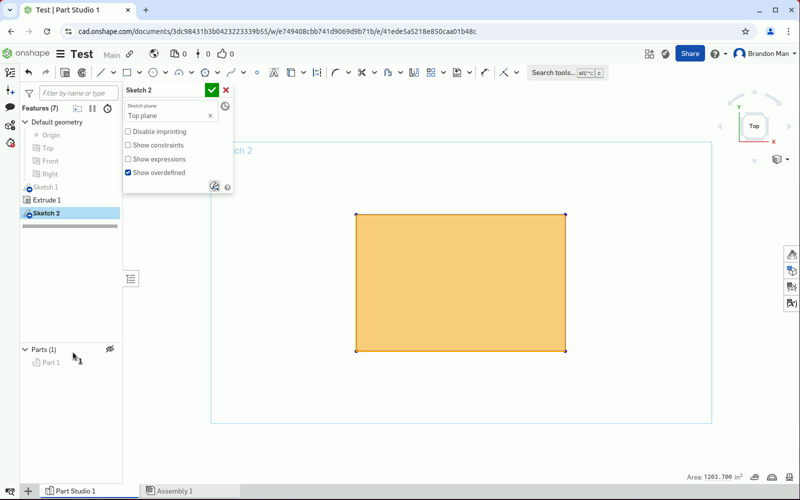
key(shift+y)
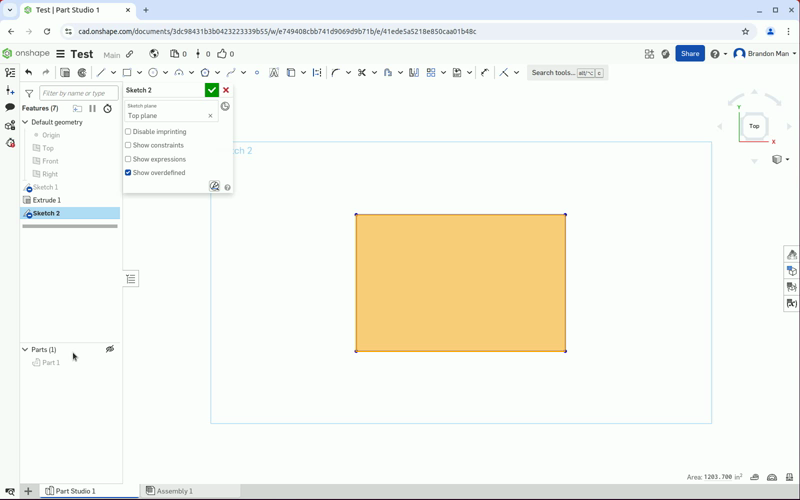
key(shift+e)
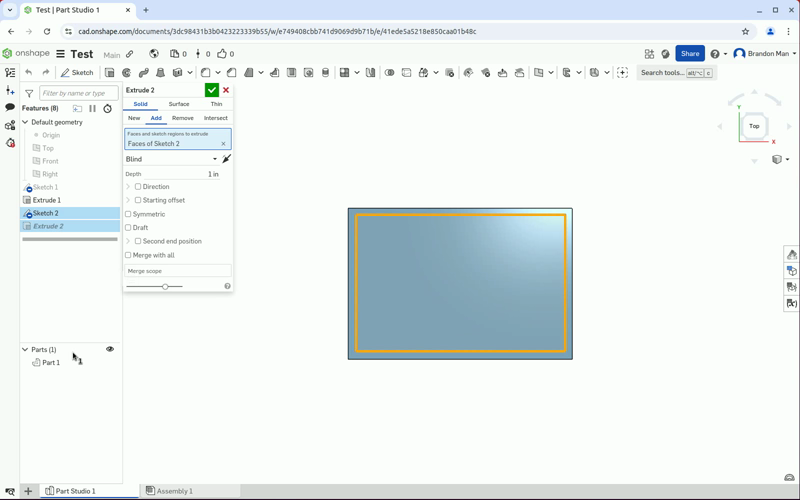
mouse_move(143, 106)
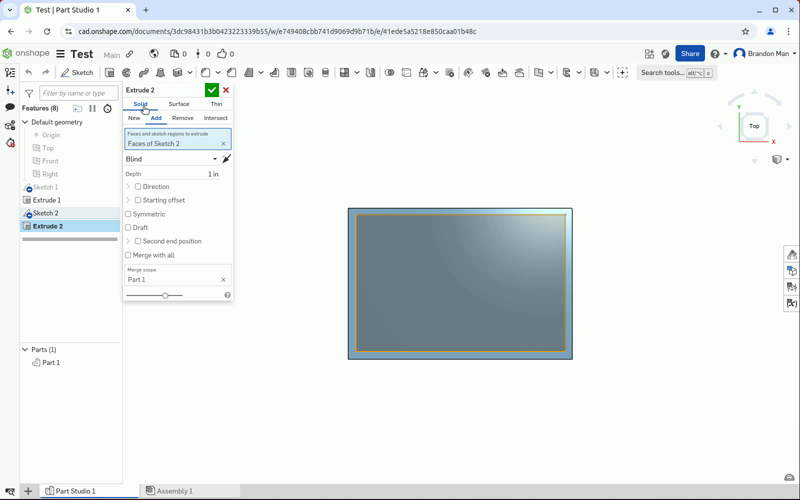
click(143, 106)
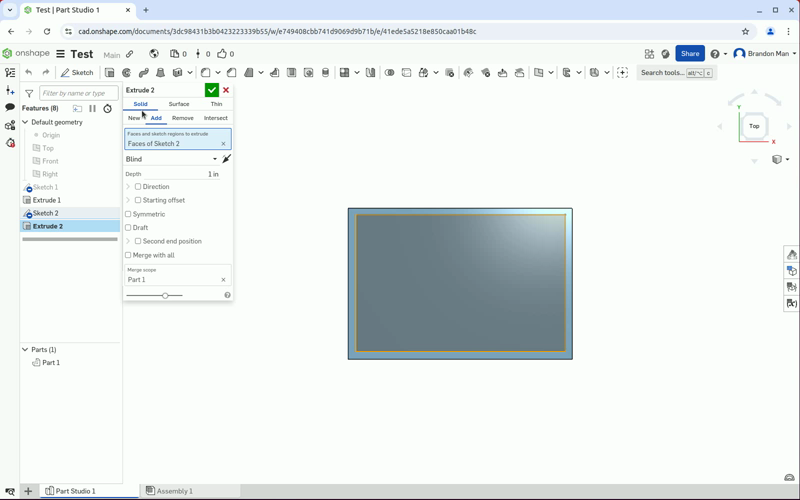
mouse_move(137, 120)
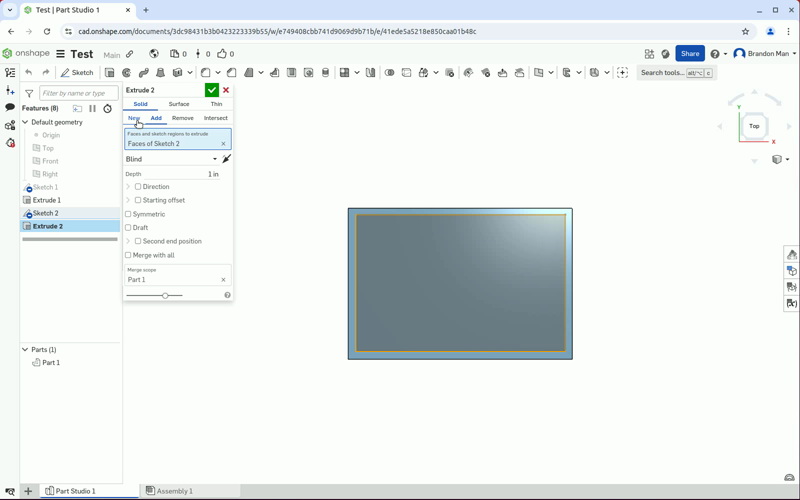
click(137, 120)
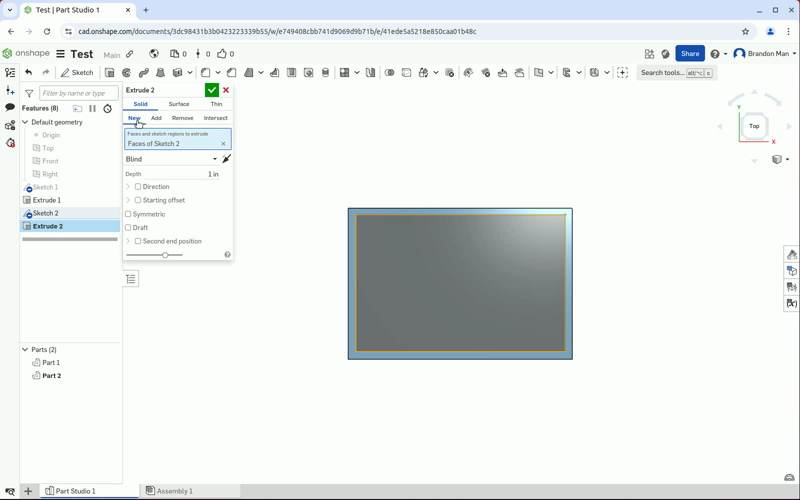
key(tab, 4)
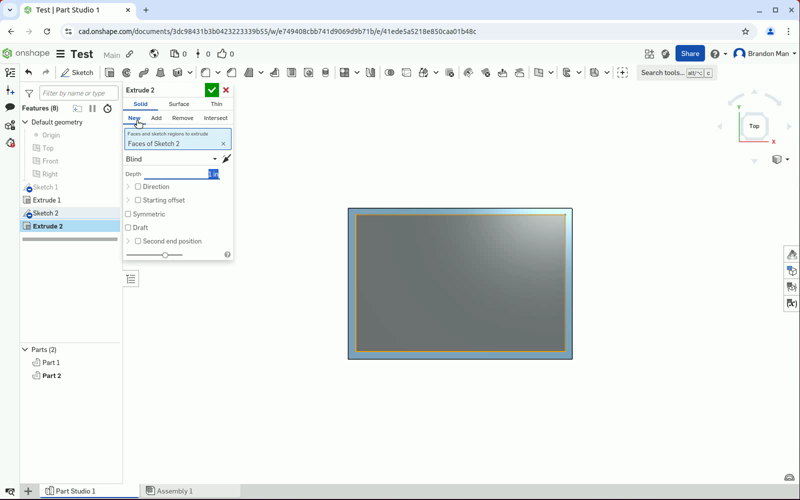
text(1.685)
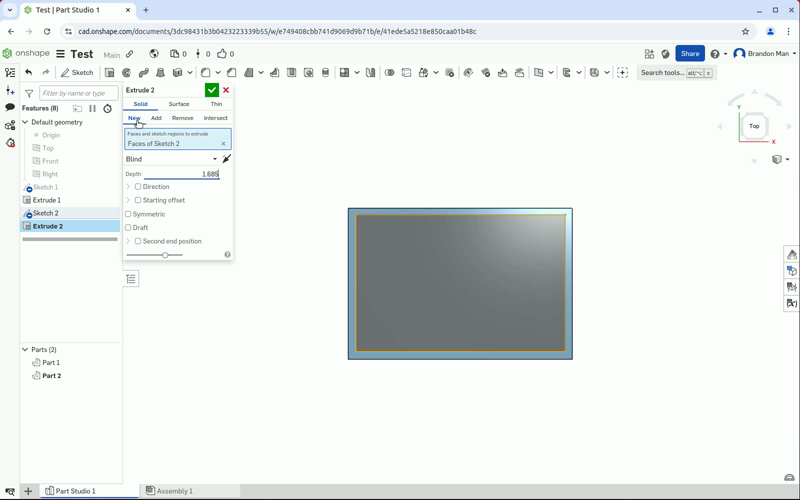
key(enter)
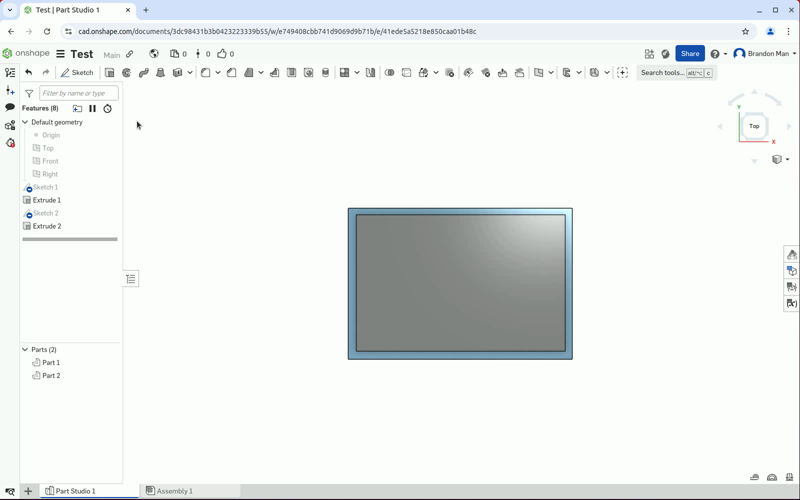
key(shift+h)
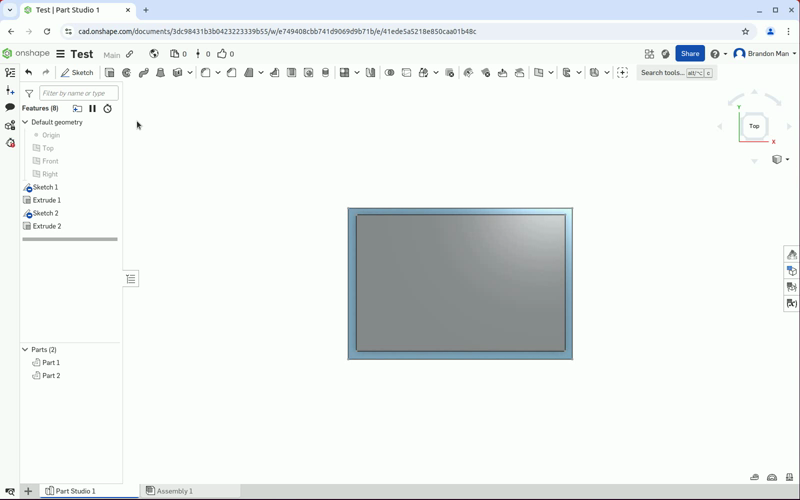
key(shift+h)
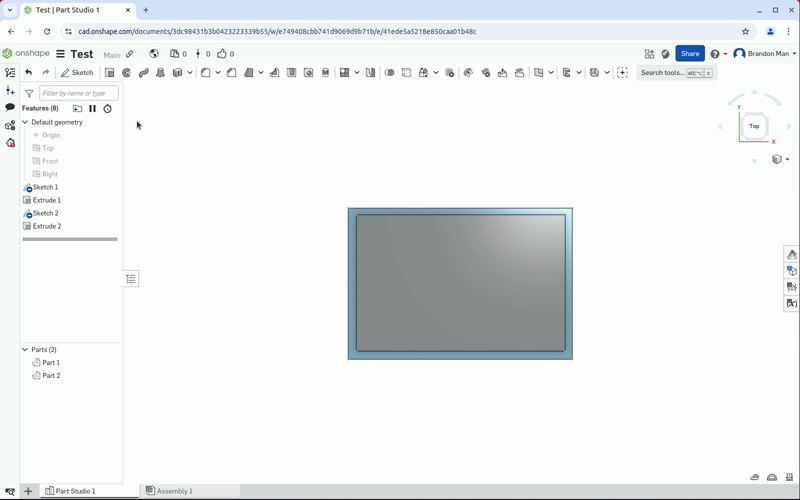
key(shift+7)
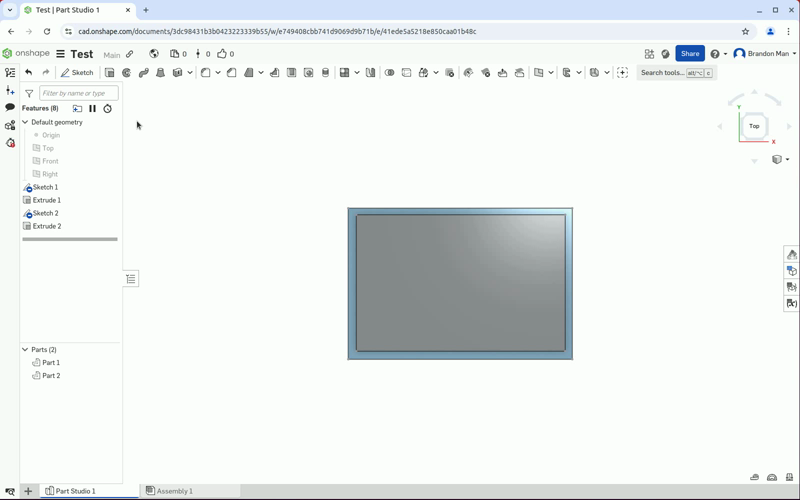
key(up, 3)
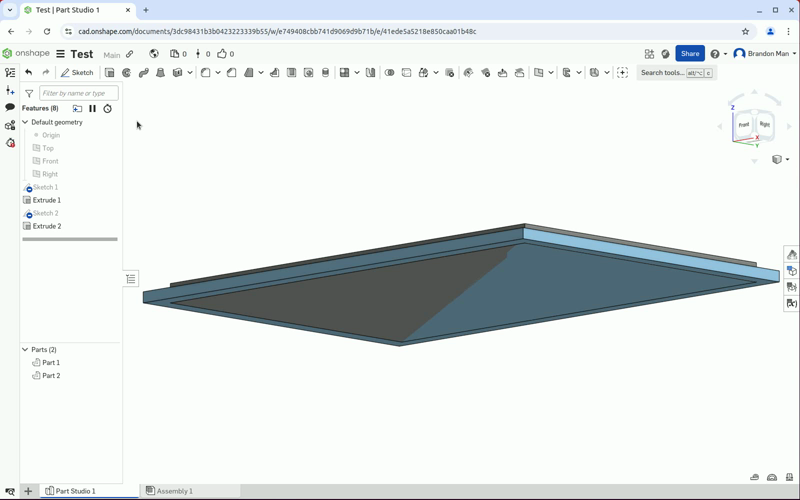
key(left, 3)
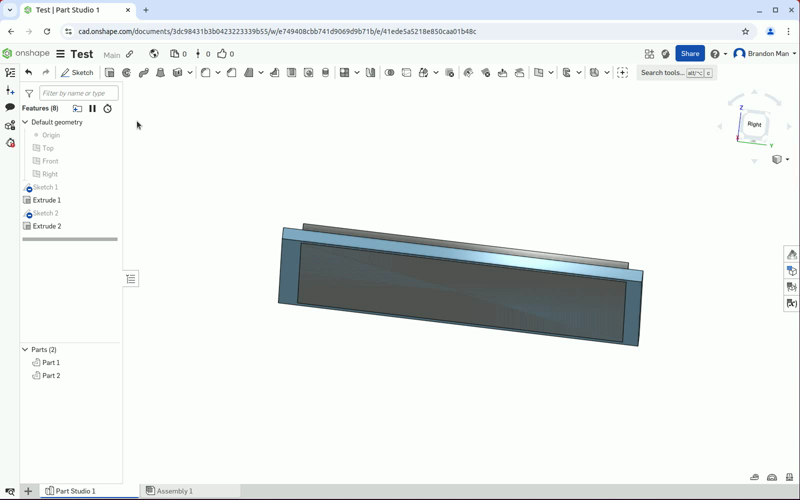
key(right, 3)
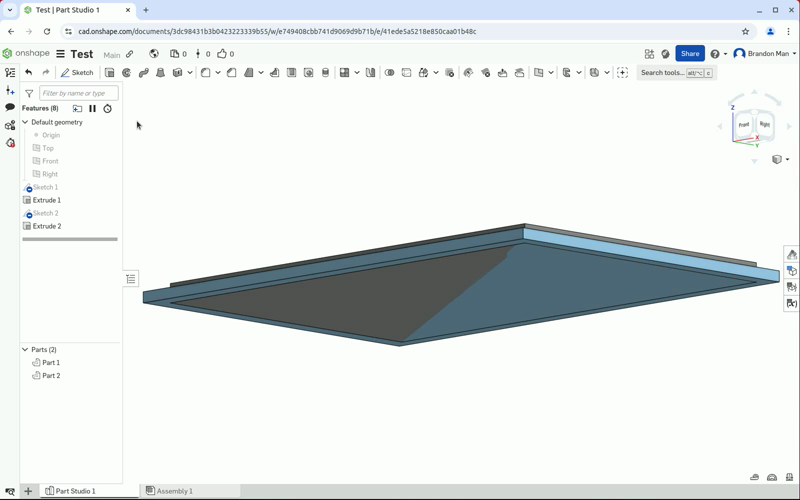
key(down, 3)
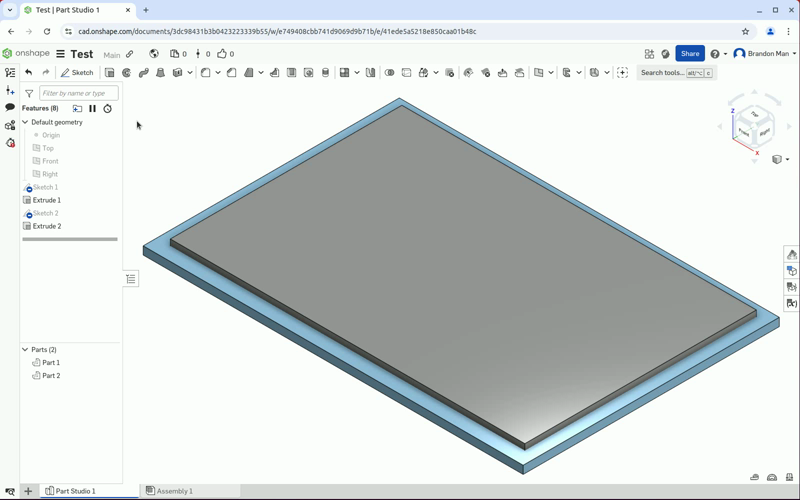
mouse_move(73, 189)
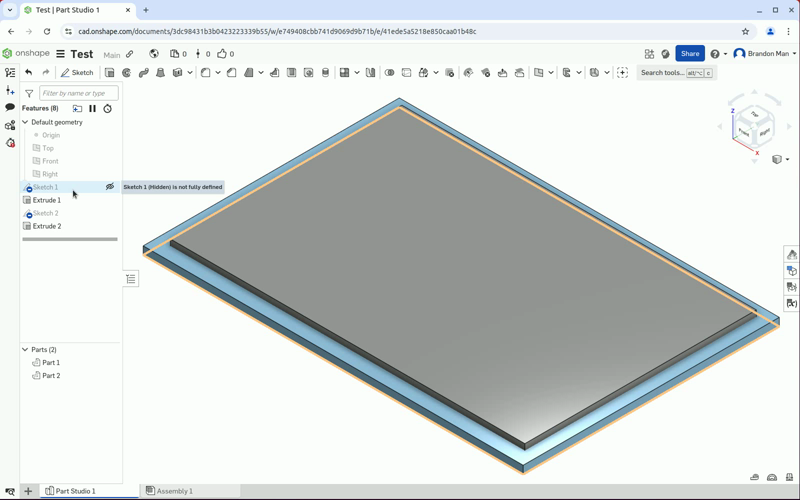
click(73, 189)